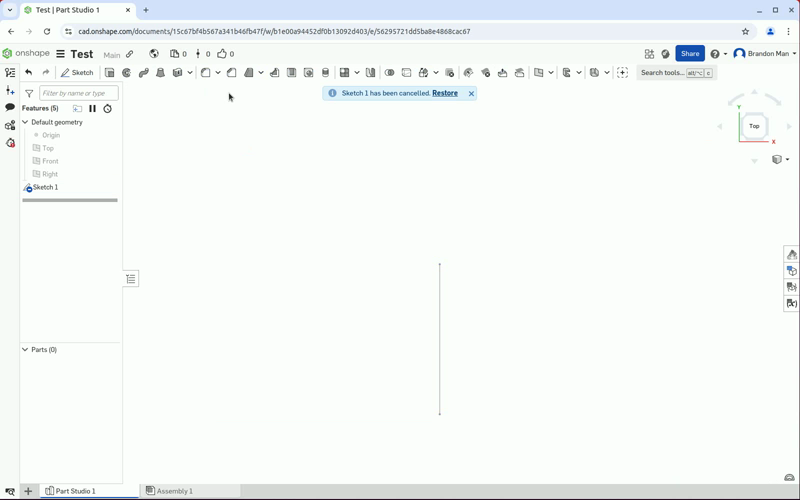
key(shift+h)
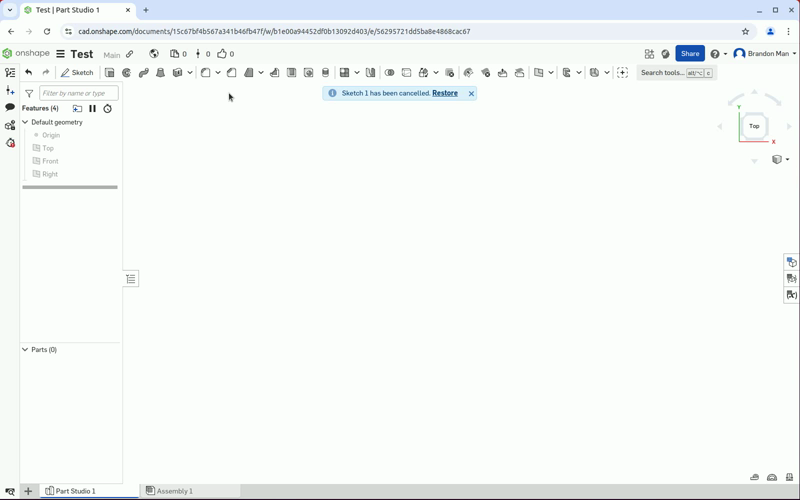
mouse_move(73, 352)
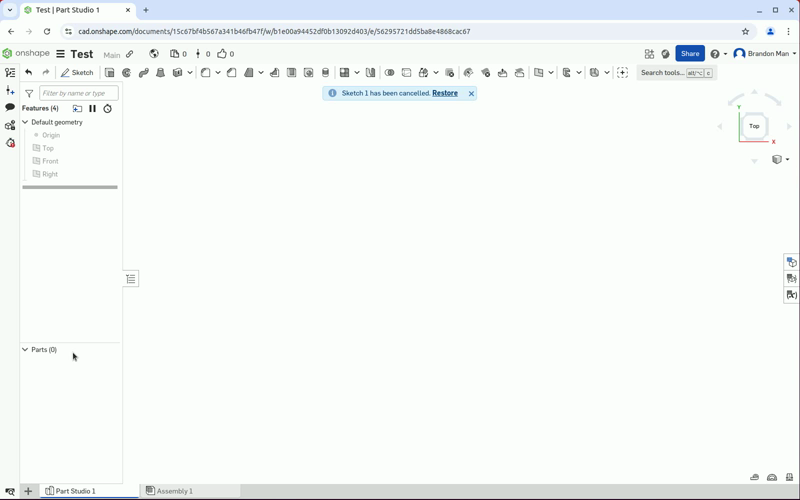
key(y)
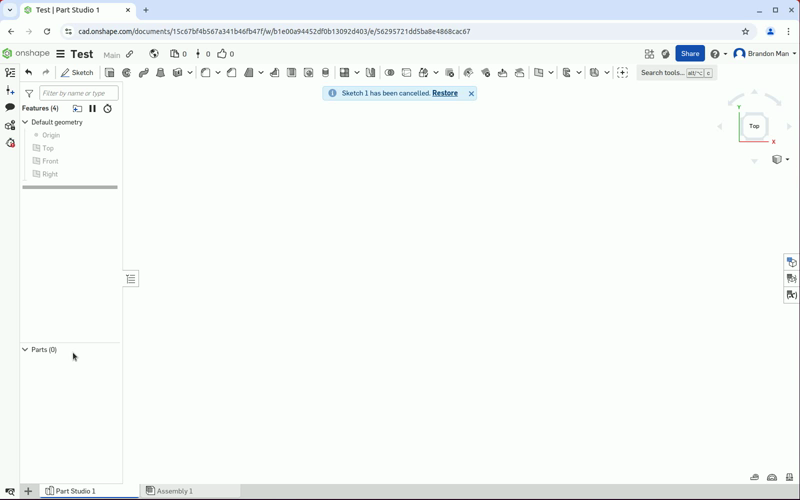
key(shift+p)
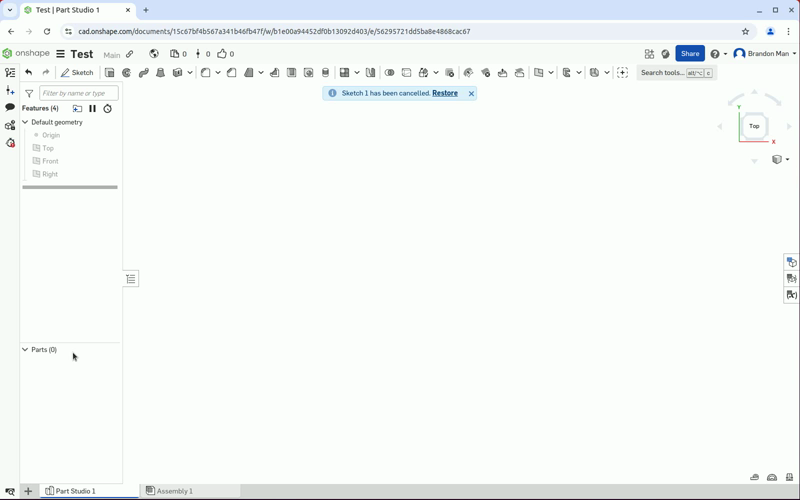
key(space)
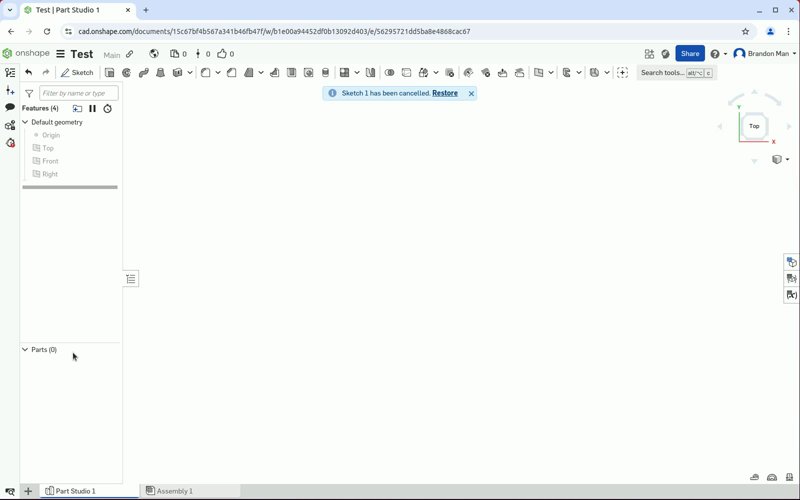
key_down(shift)
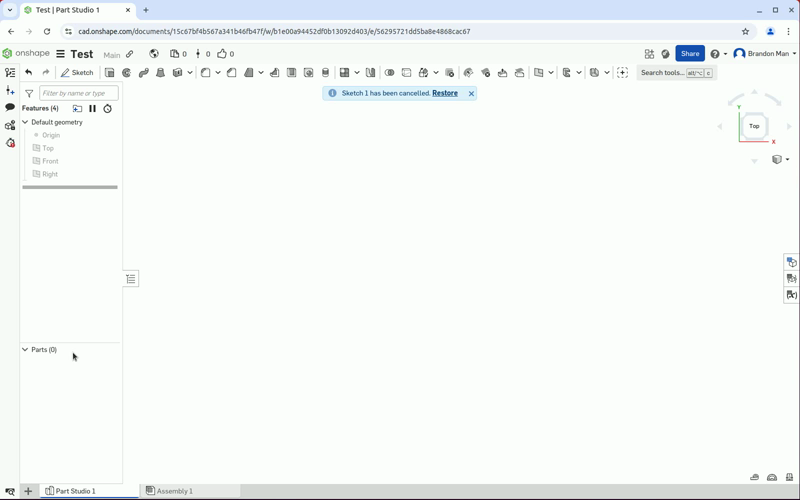
key(up)
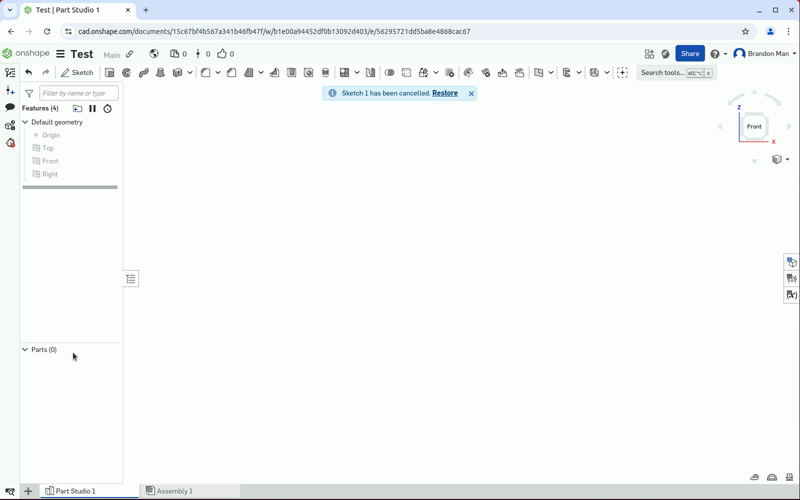
key_up(shift)
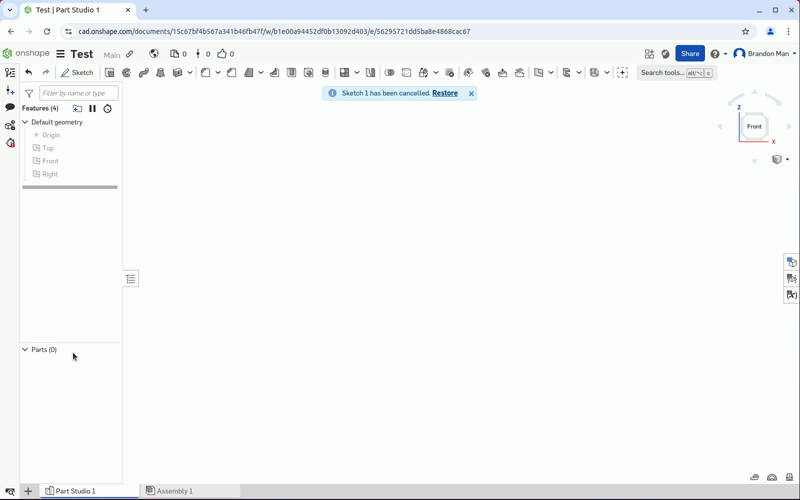
mouse_move(73, 352)
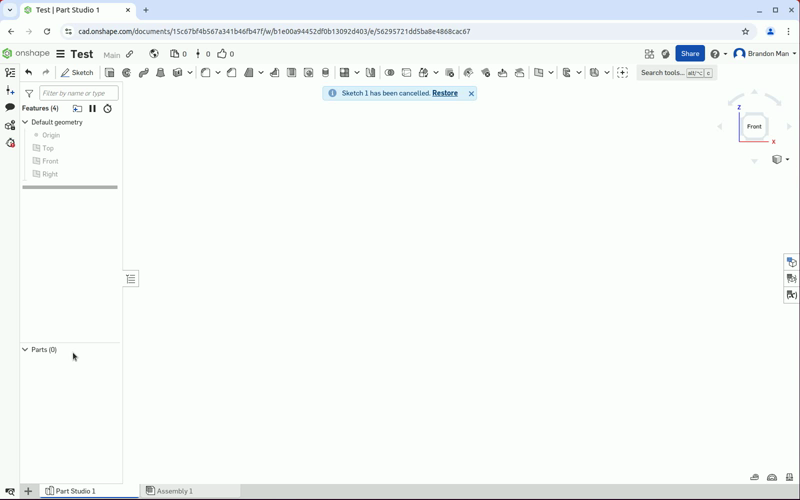
key(shift+y)
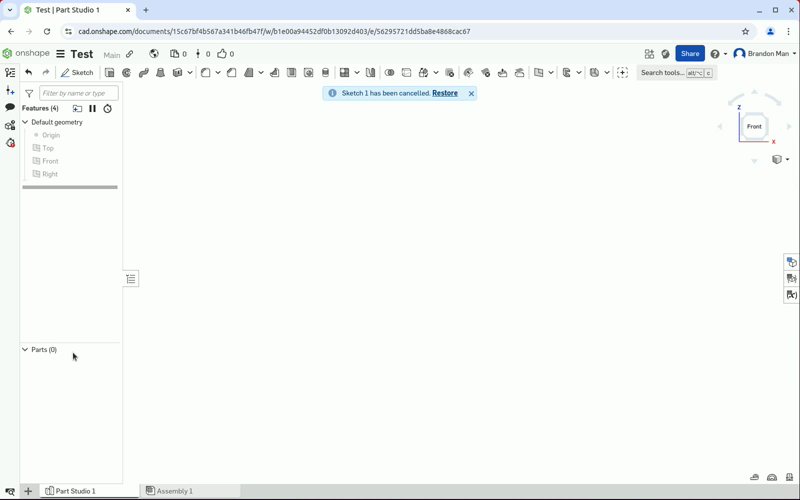
key(shift+s)
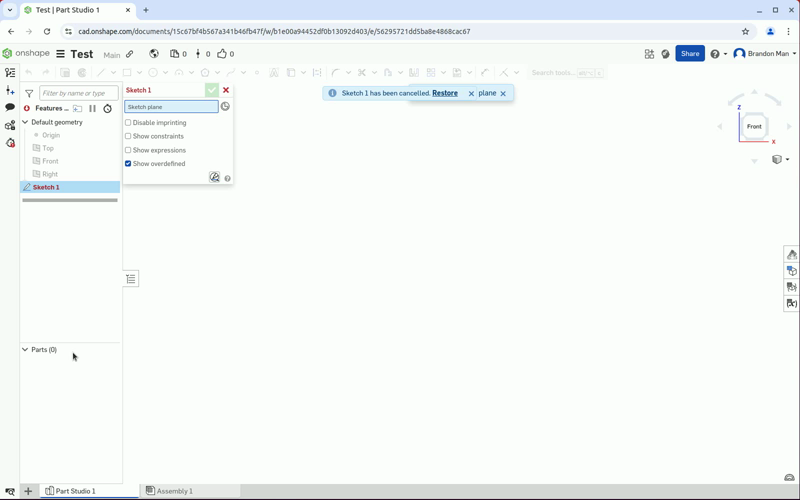
mouse_move(73, 163)
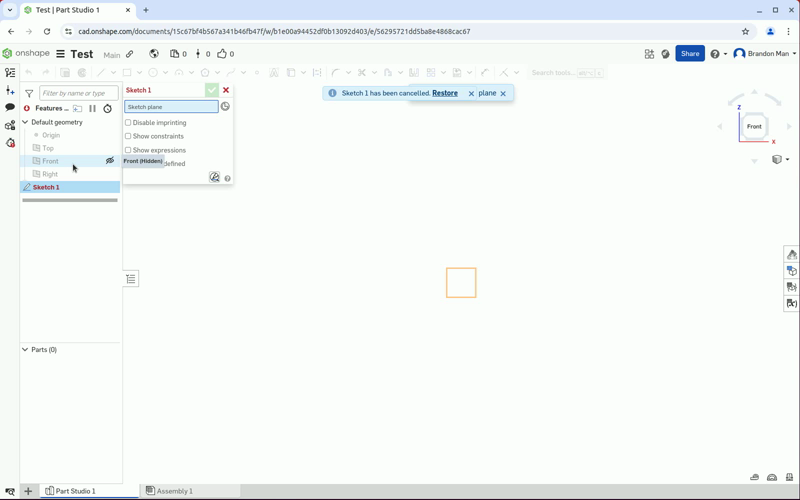
click(73, 163)
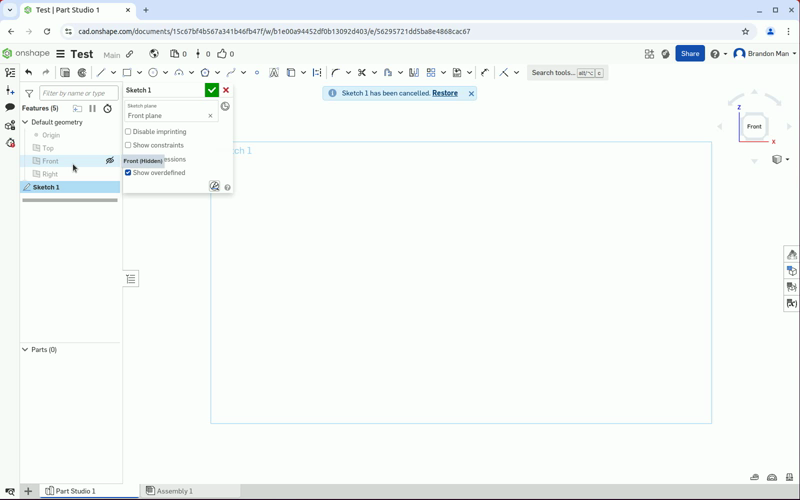
mouse_move(73, 352)
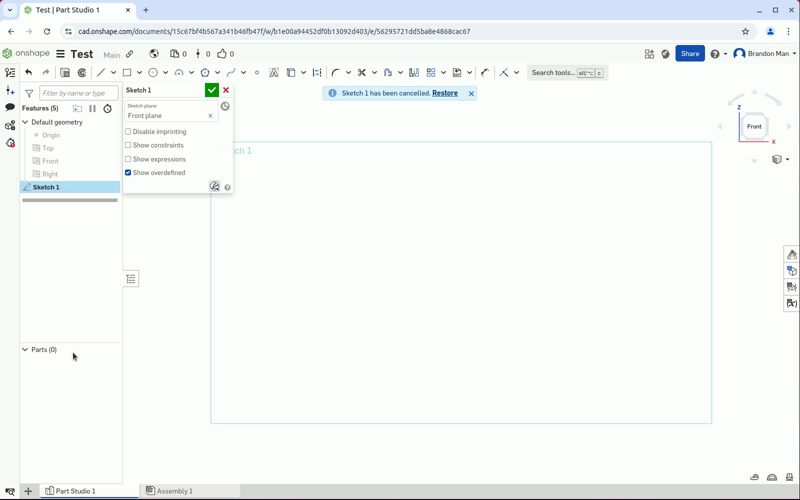
key(y)
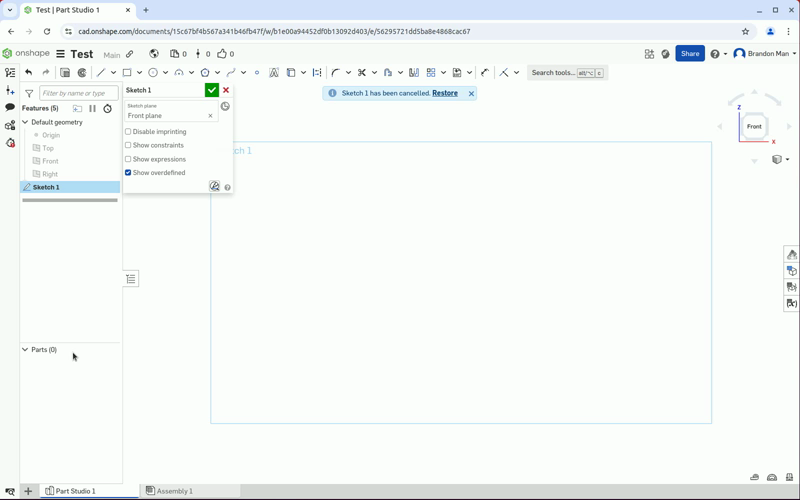
key(c)
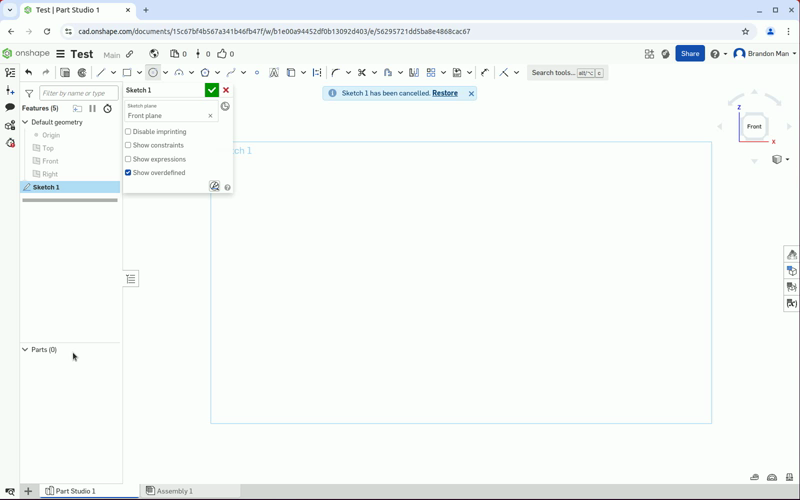
key_down(shift)
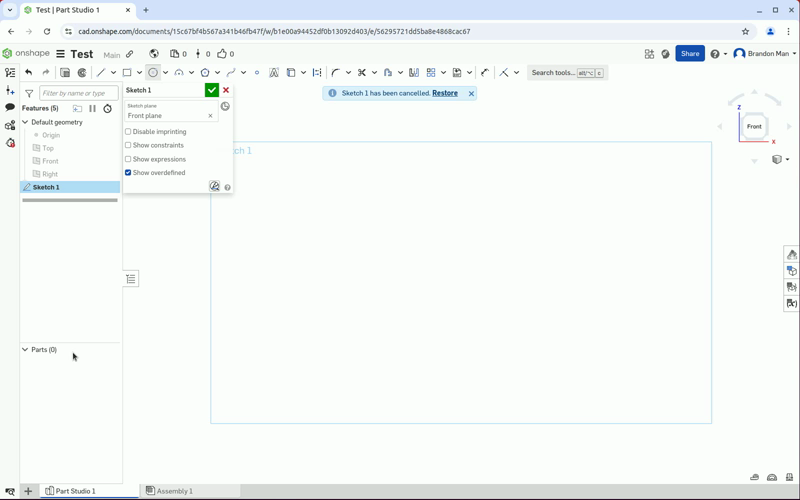
mouse_move(461, 282)
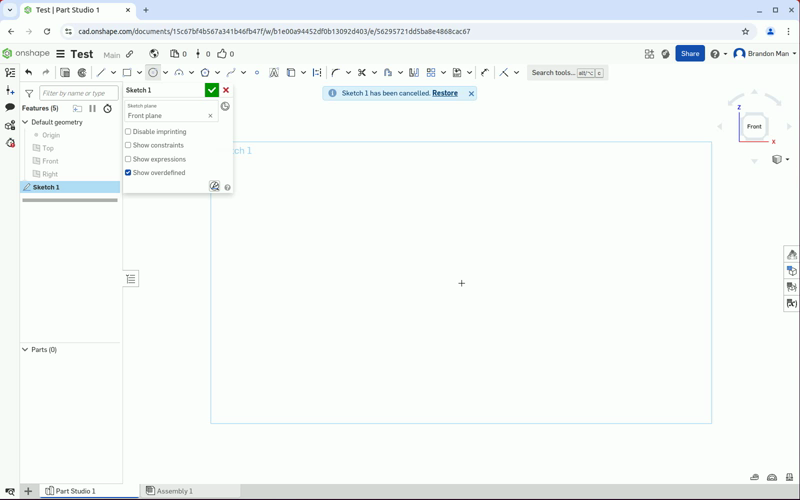
click(461, 282)
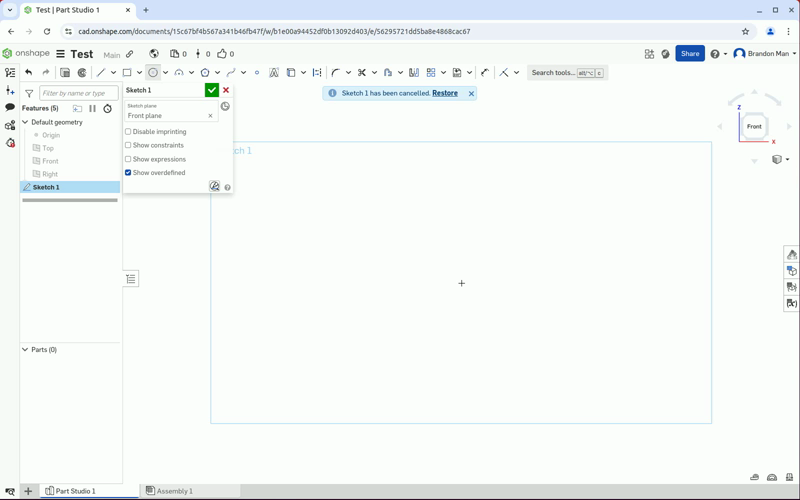
key_up(shift)
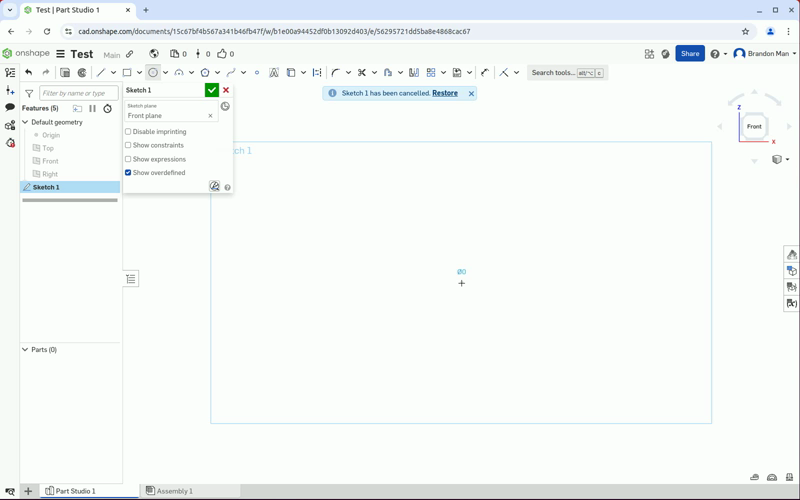
mouse_move(494, 282)
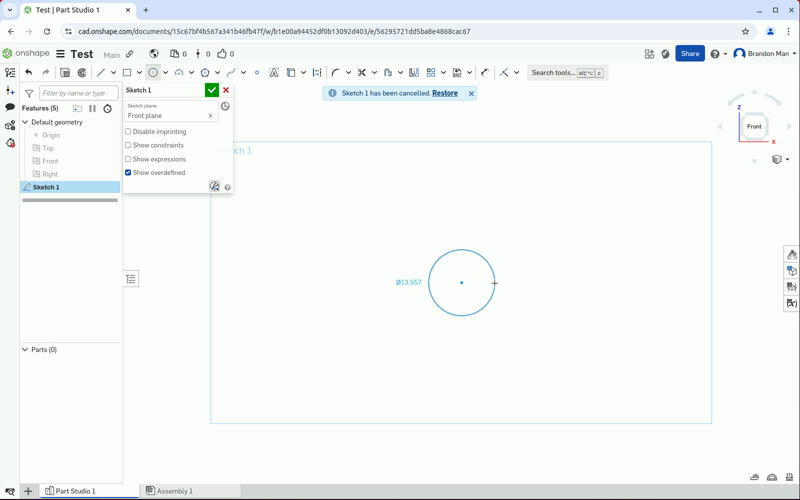
click(494, 282)
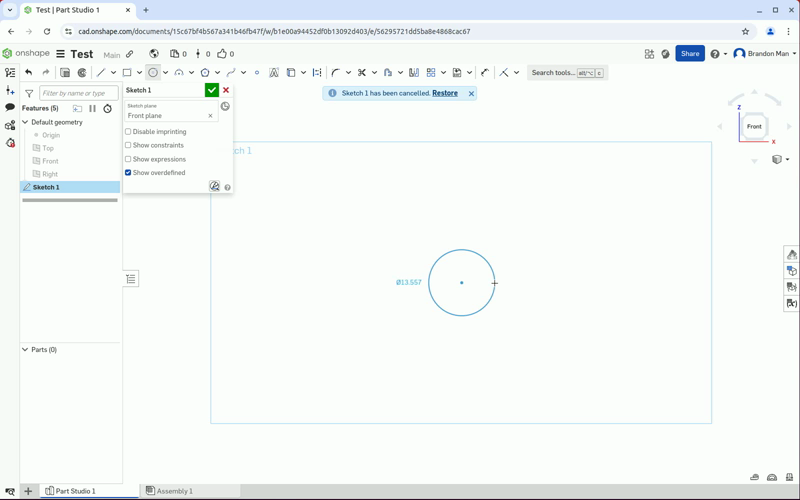
key(esc)
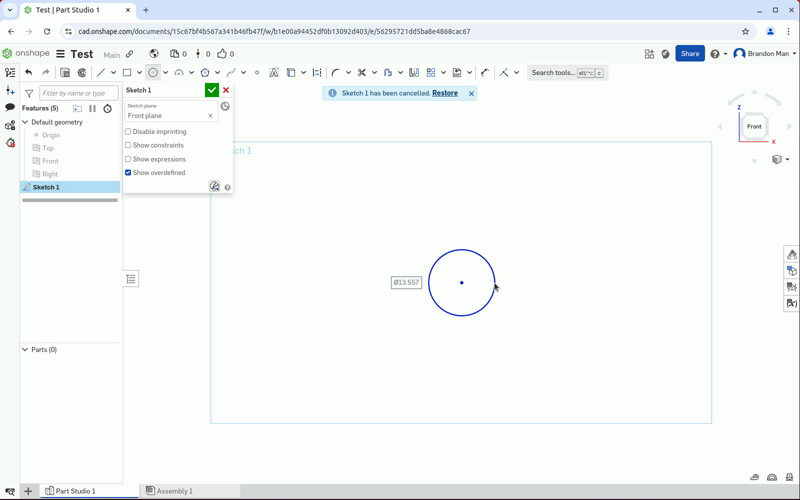
key(c)
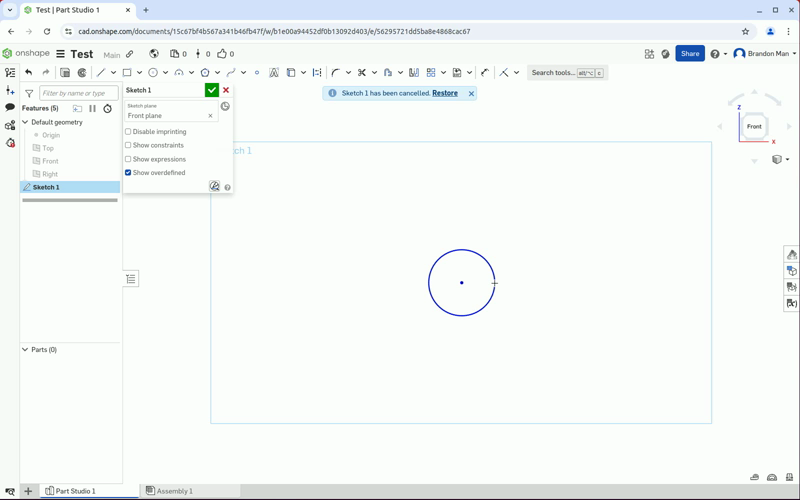
key_down(shift)
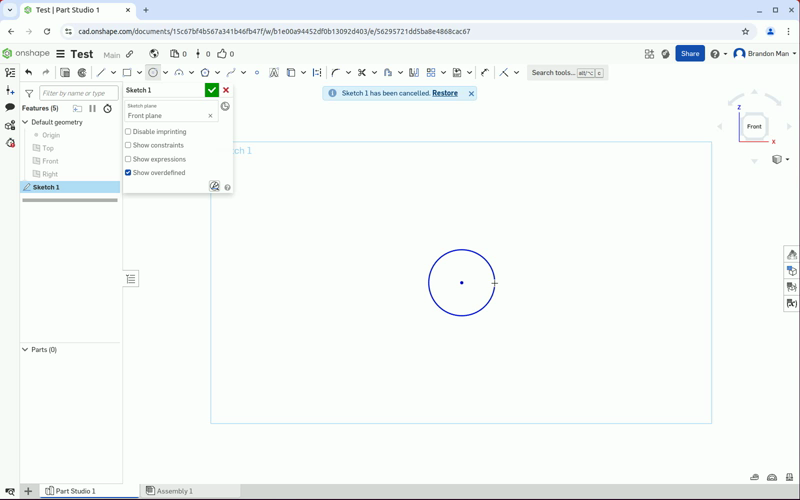
mouse_move(461, 282)
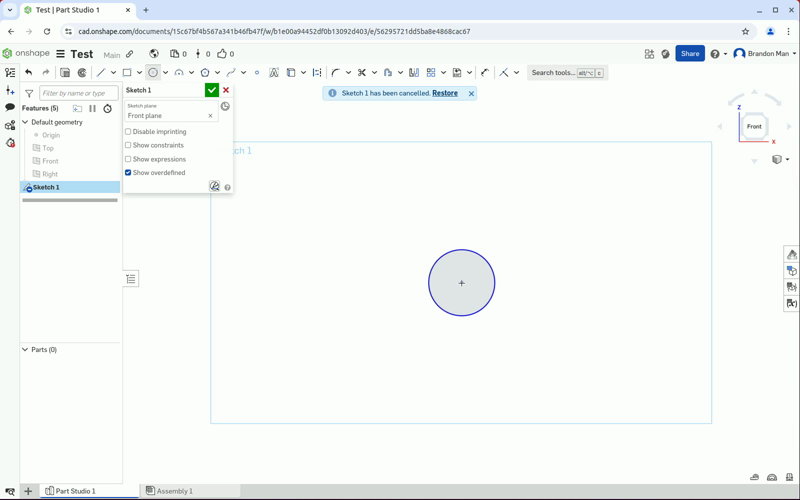
click(461, 282)
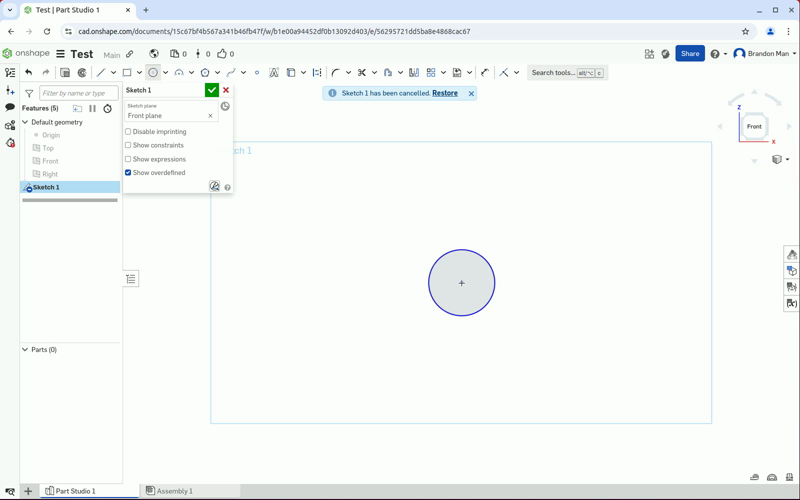
key_up(shift)
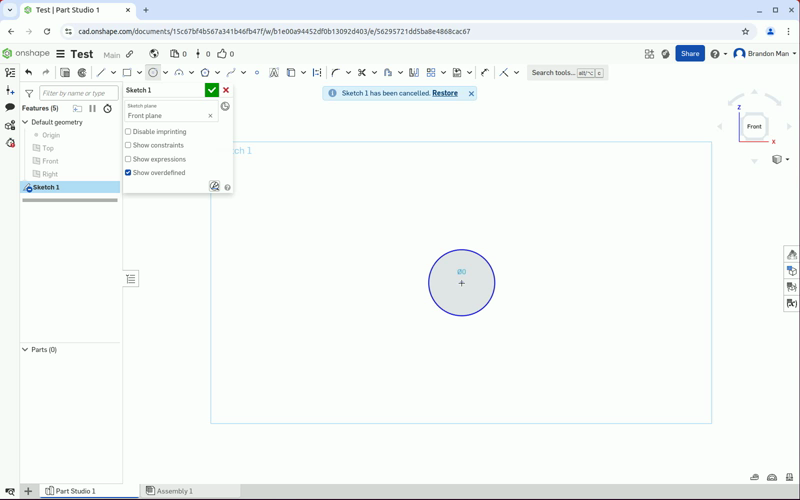
mouse_move(482, 282)
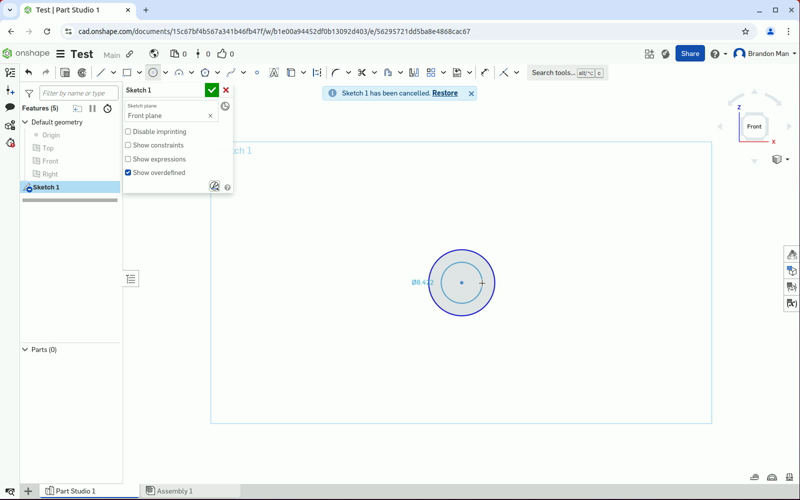
click(482, 282)
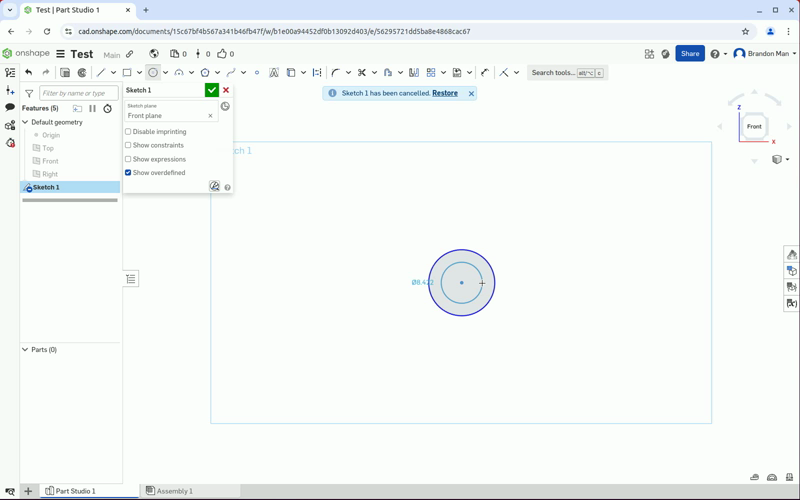
key(esc)
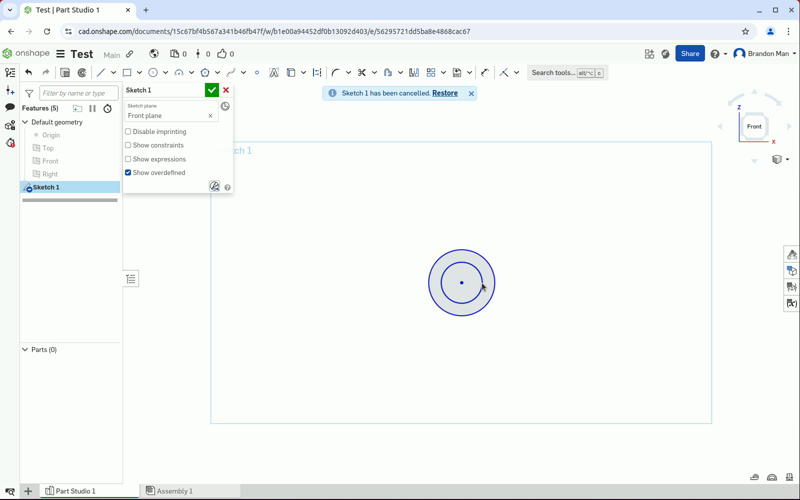
mouse_move(481, 292)
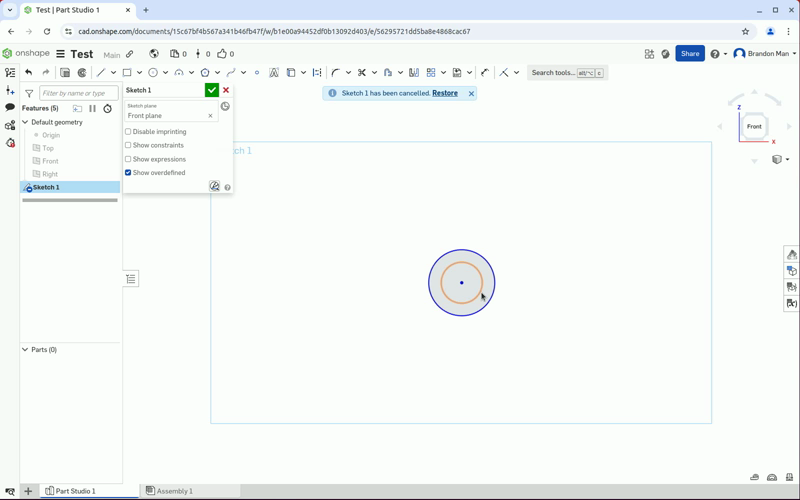
click(481, 292)
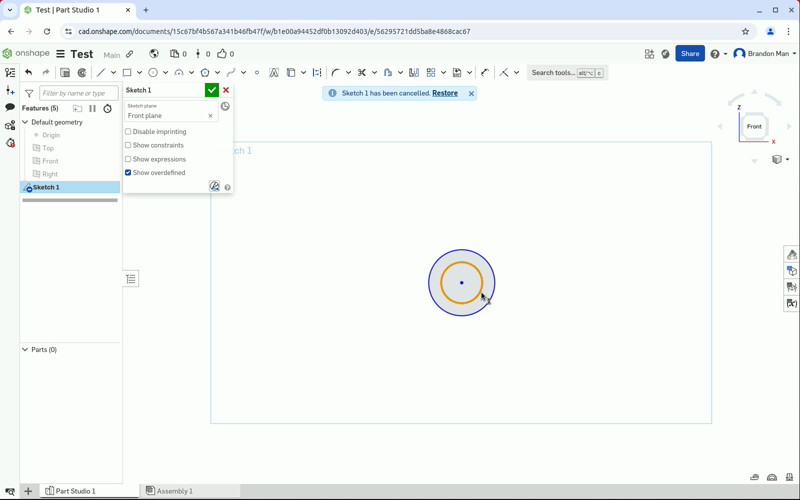
mouse_move(73, 352)
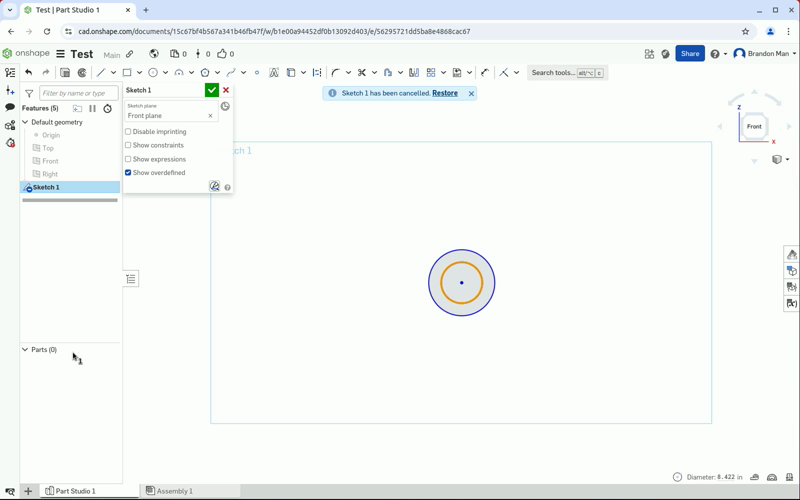
key(shift+y)
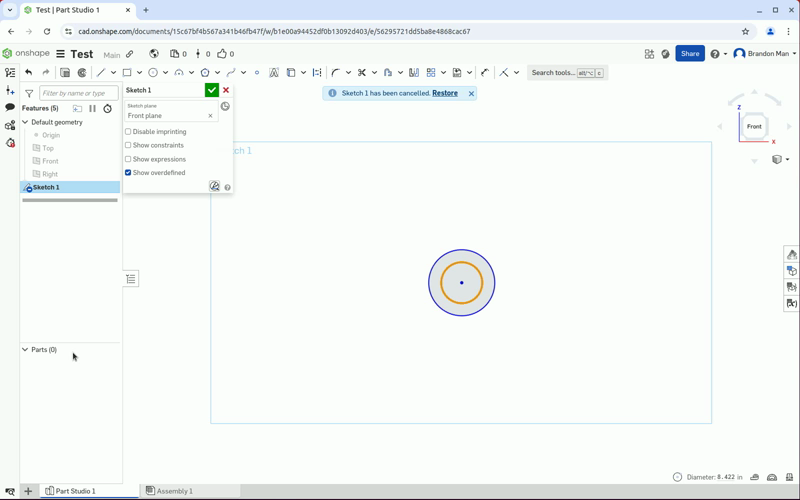
key(shift+e)
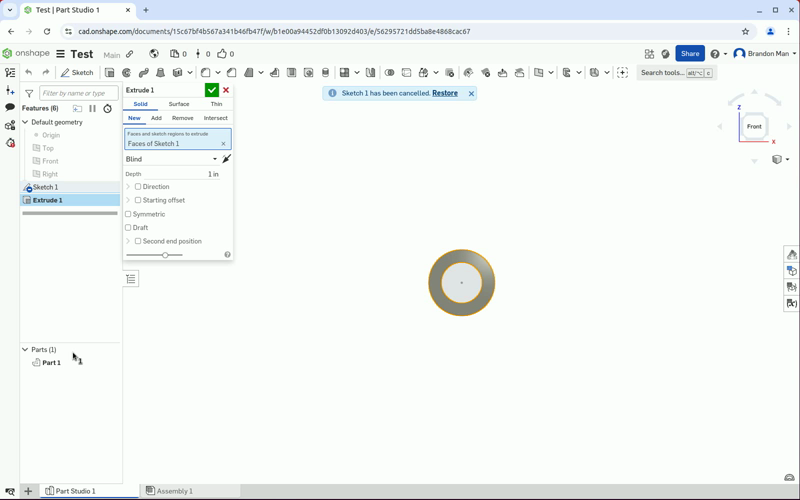
mouse_move(143, 106)
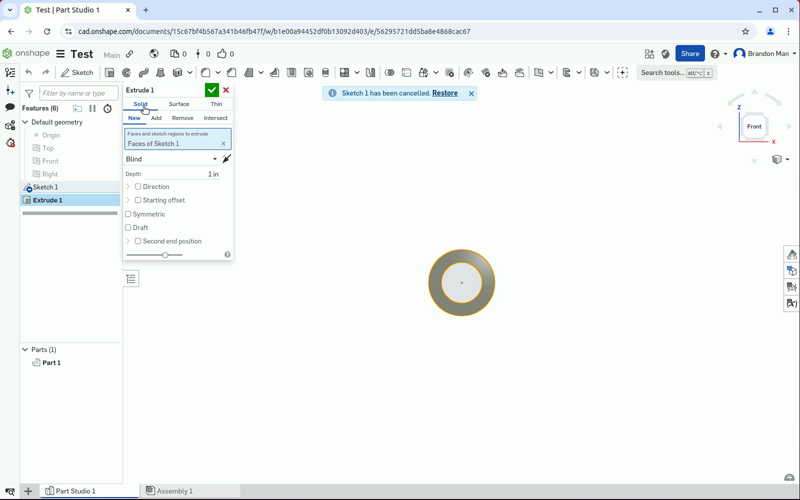
click(143, 106)
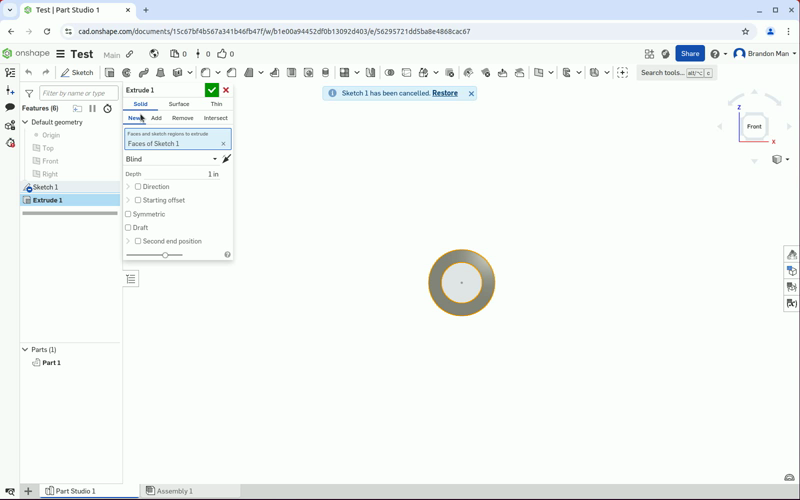
mouse_move(137, 120)
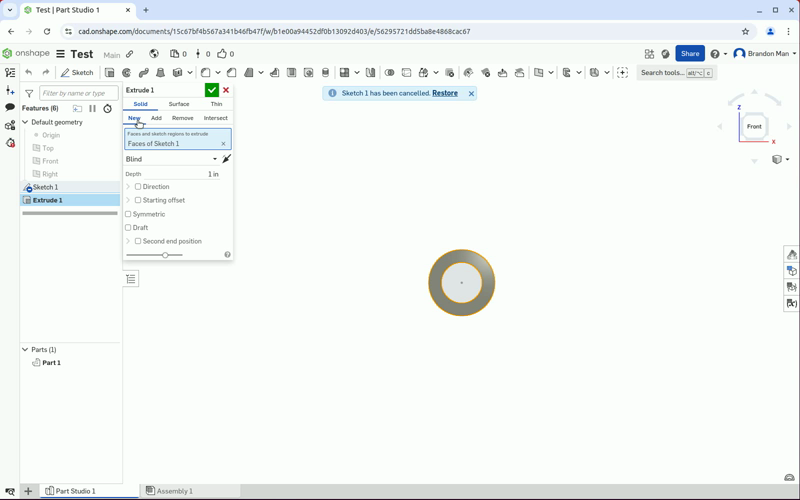
click(137, 120)
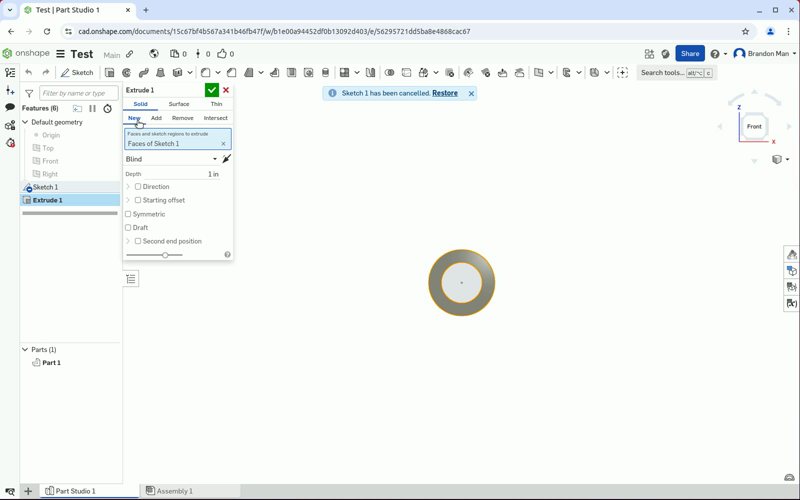
key(tab, 4)
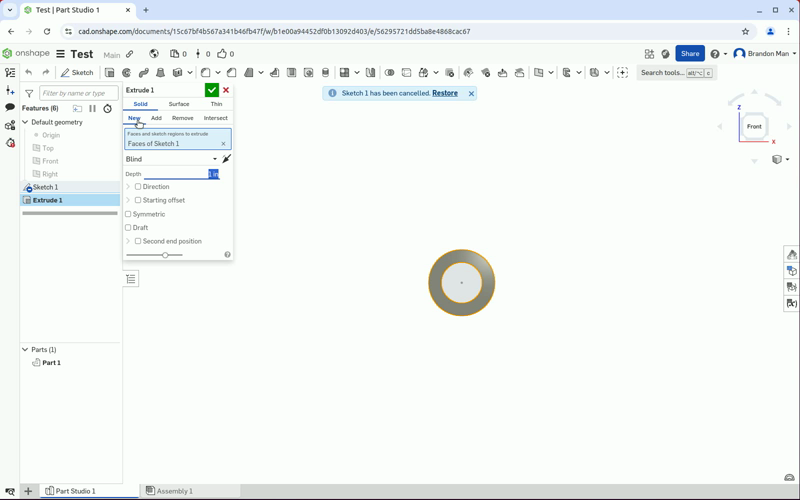
text(12.998)
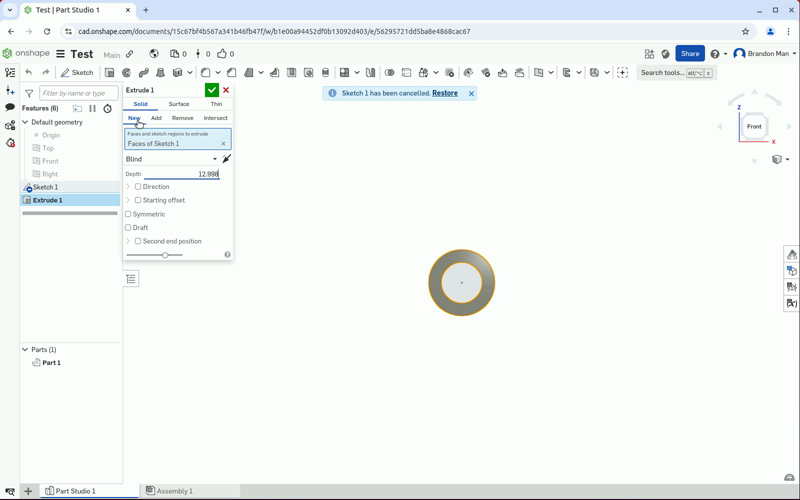
key(enter)
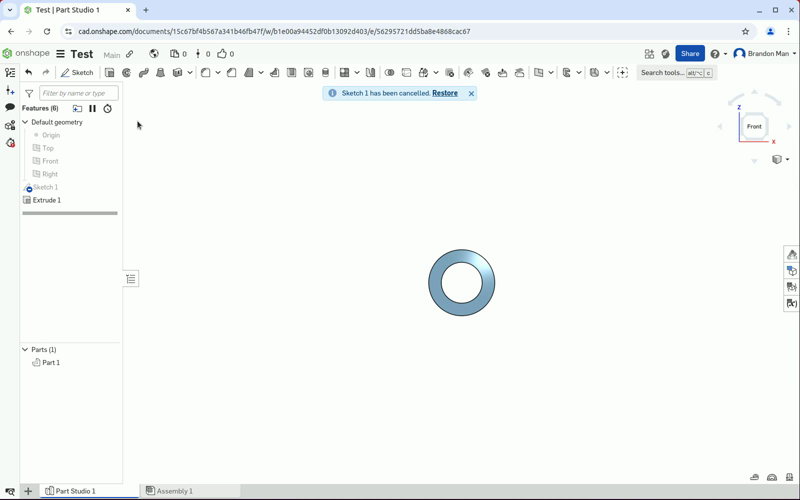
key(shift+h)
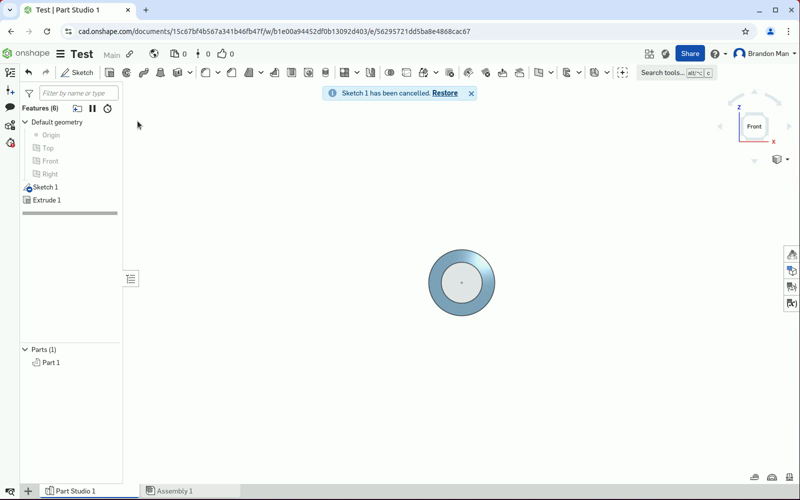
key(shift+h)
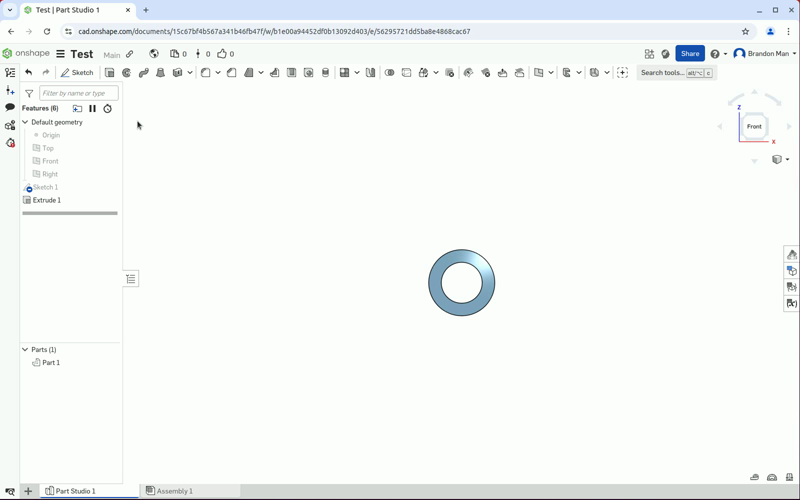
mouse_move(73, 189)
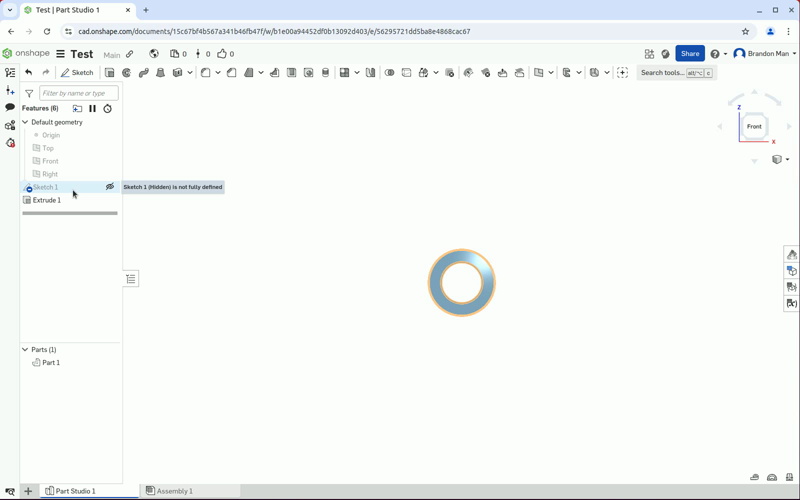
click(73, 189)
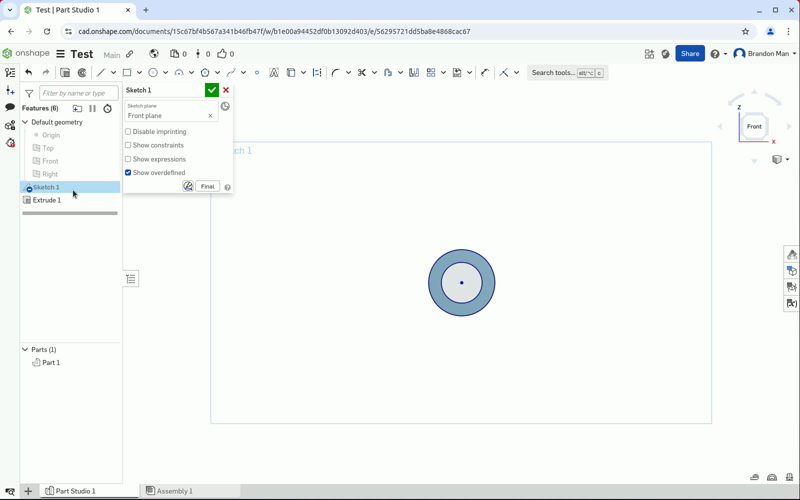
mouse_move(229, 92)
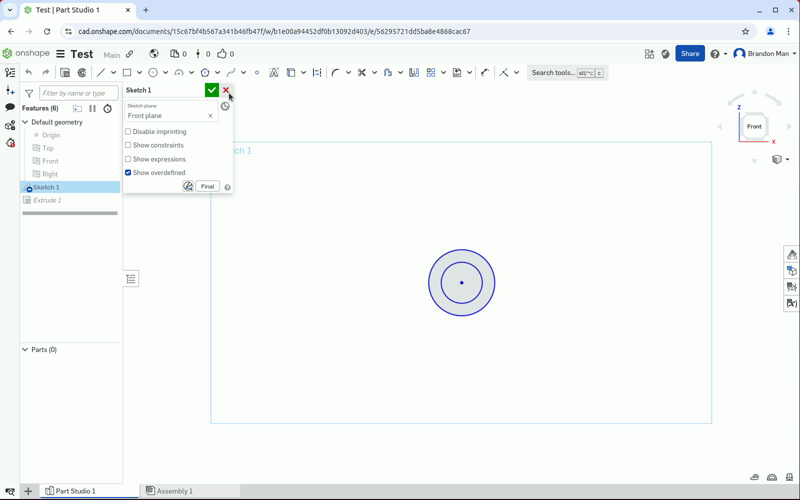
click(229, 92)
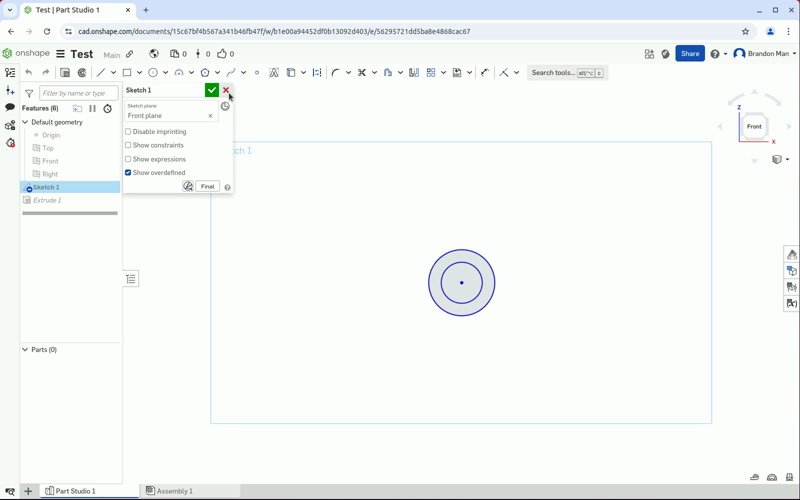
key(shift+s)
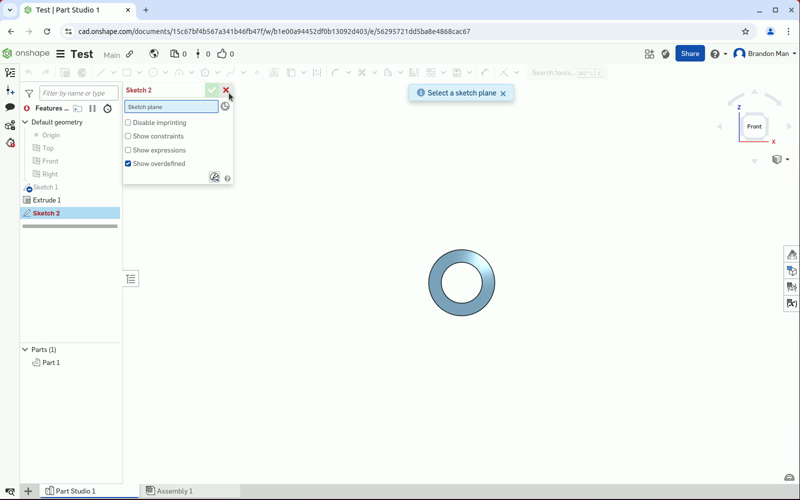
mouse_move(73, 163)
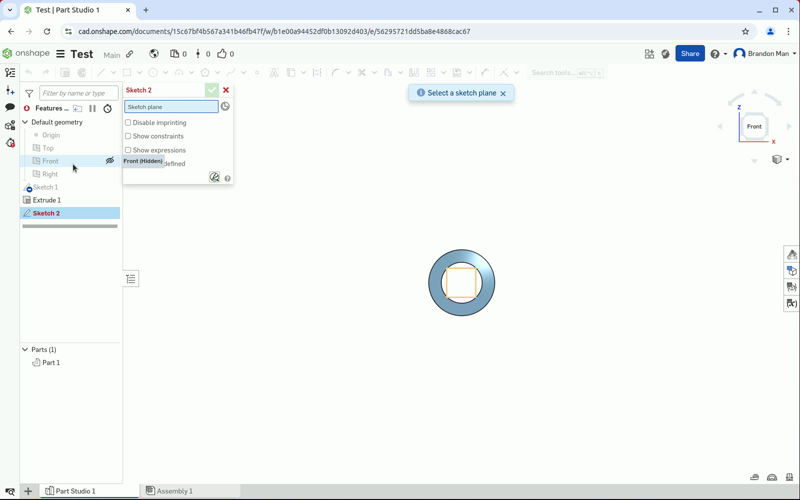
click(73, 163)
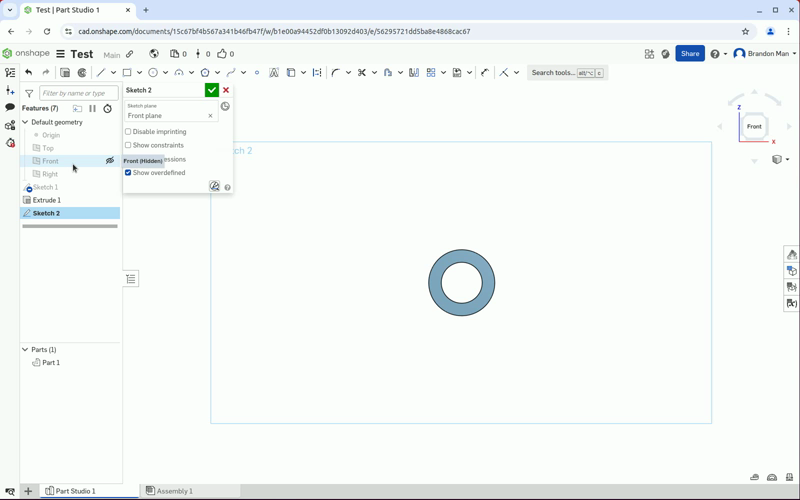
mouse_move(73, 352)
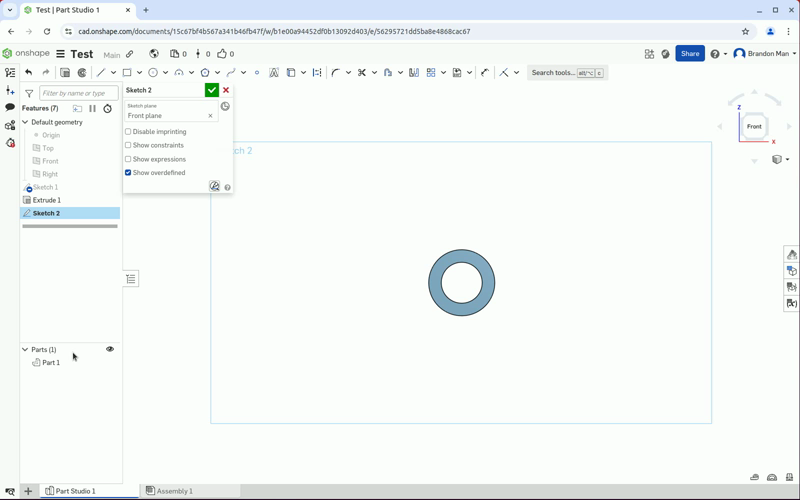
key(y)
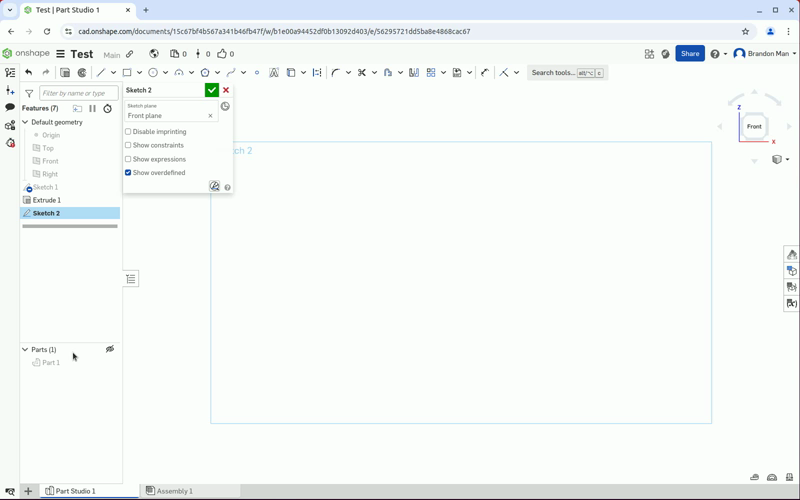
key(c)
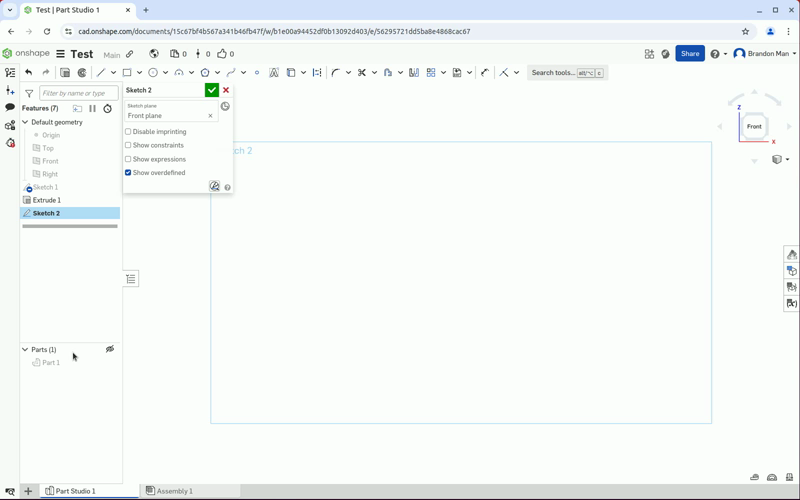
key_down(shift)
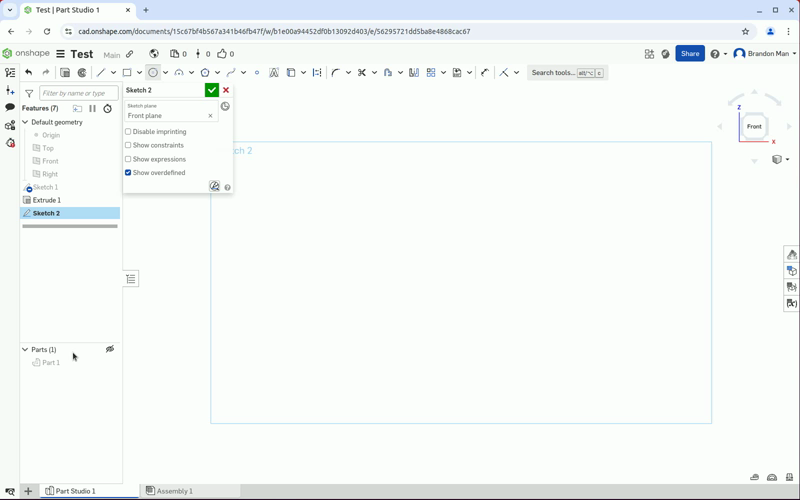
mouse_move(461, 282)
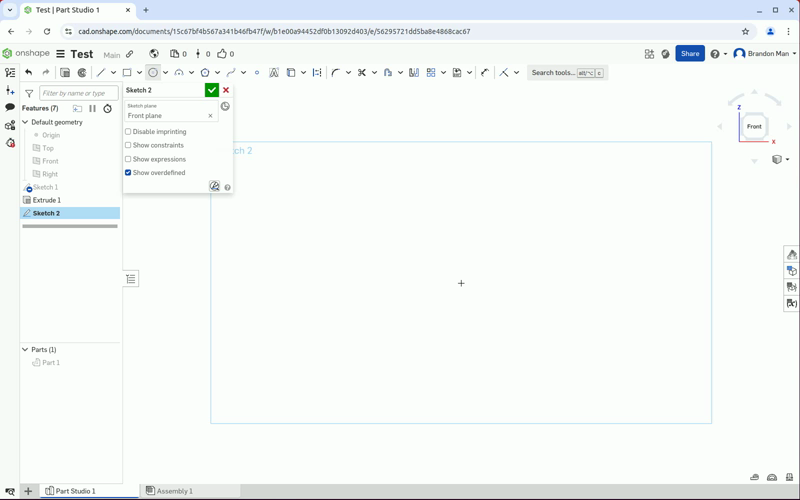
click(461, 282)
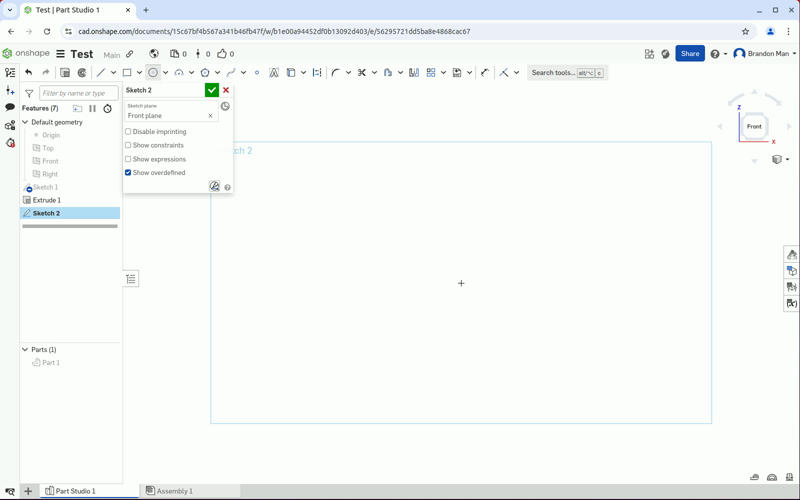
key_up(shift)
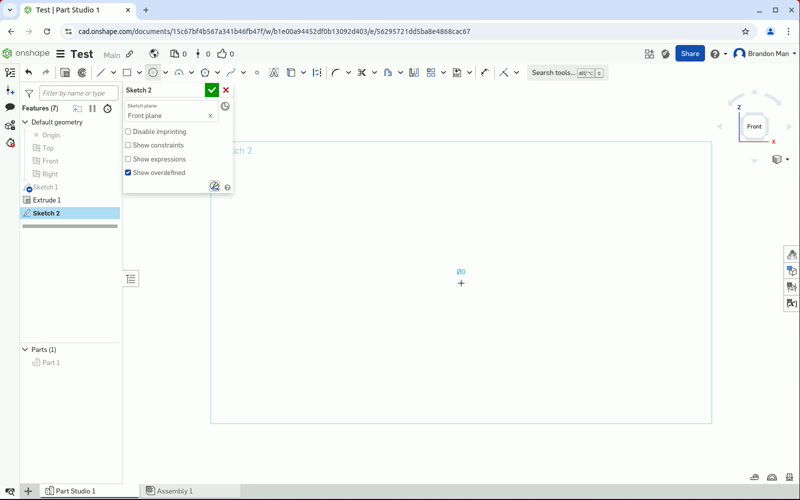
mouse_move(556, 282)
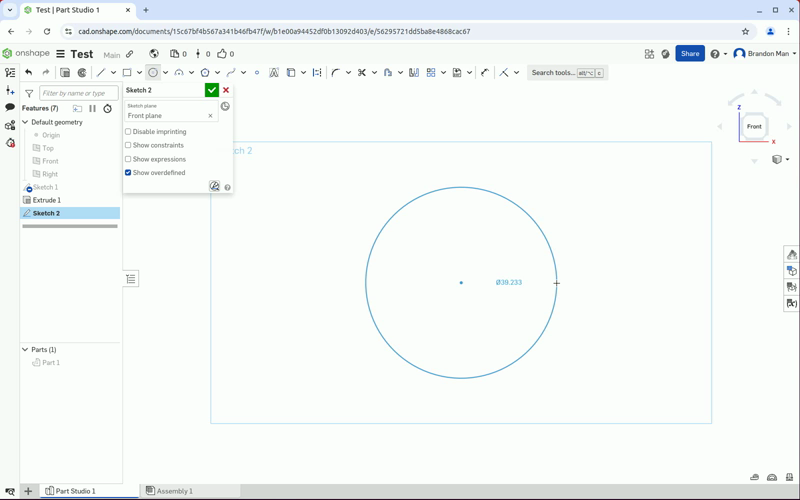
click(556, 282)
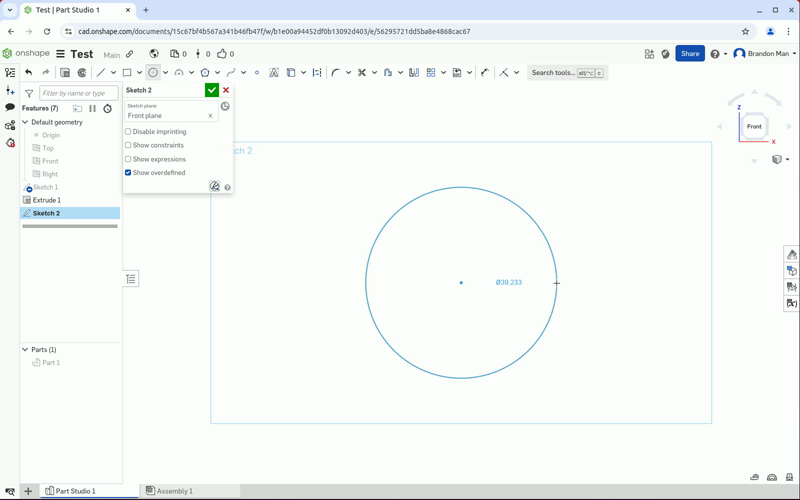
key(esc)
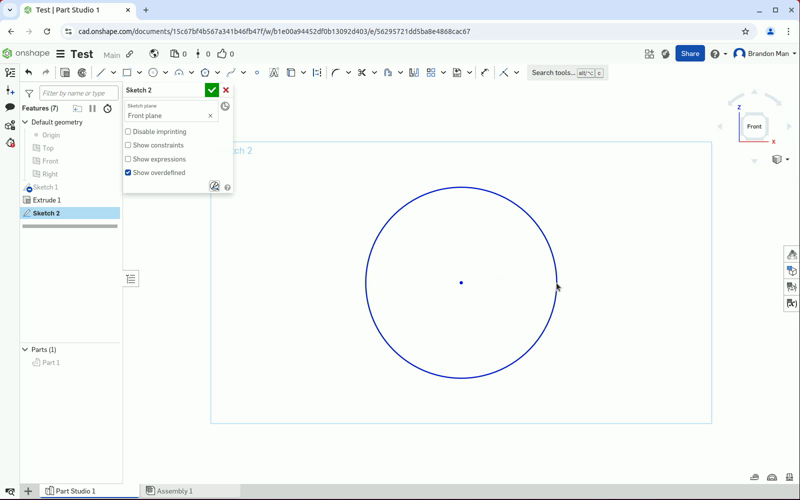
key(c)
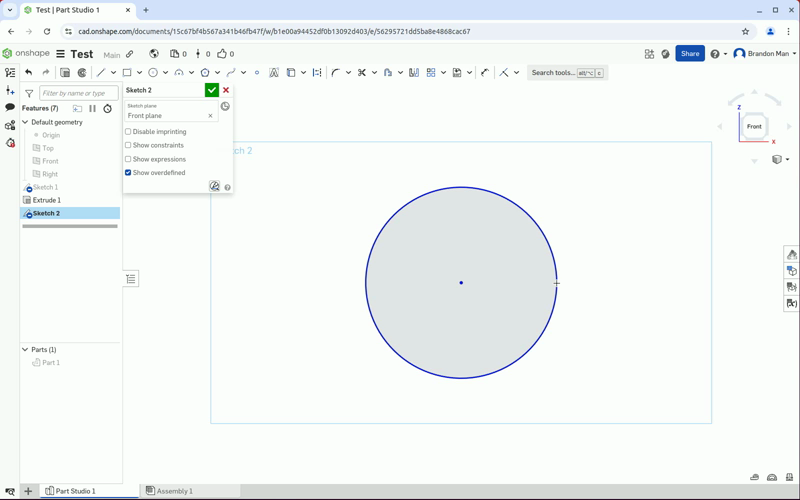
key_down(shift)
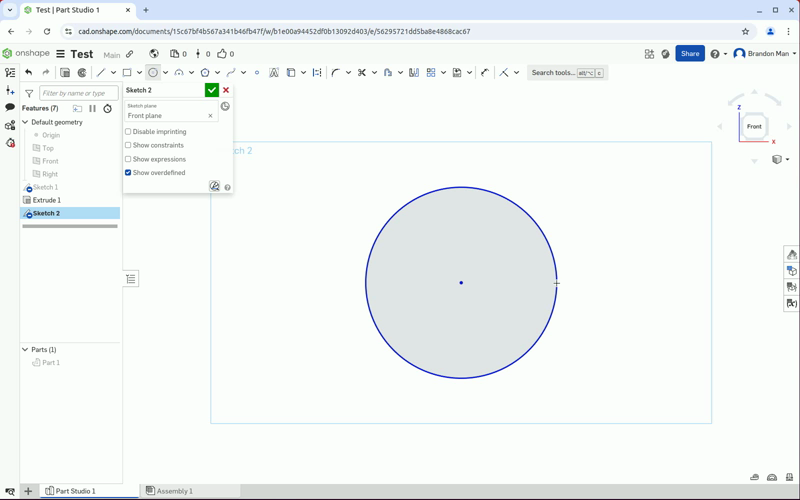
mouse_move(397, 273)
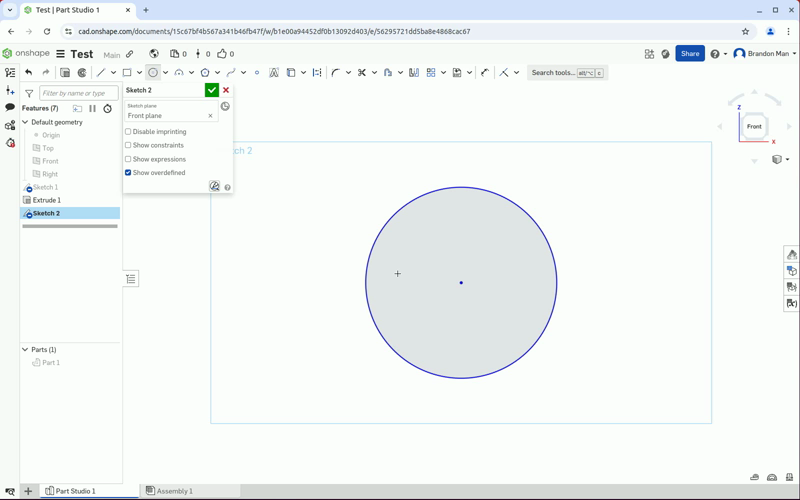
click(397, 273)
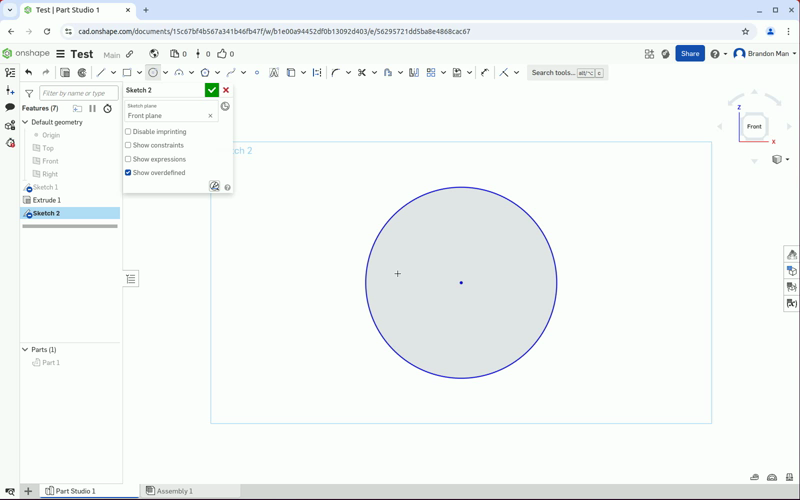
key_up(shift)
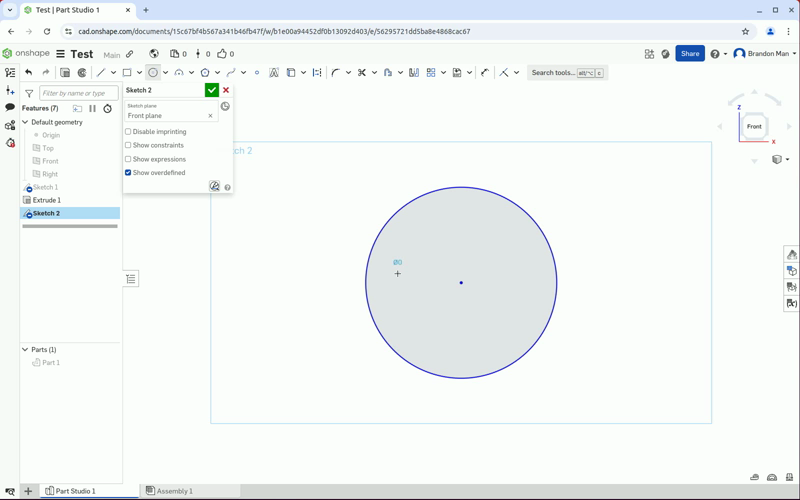
mouse_move(423, 273)
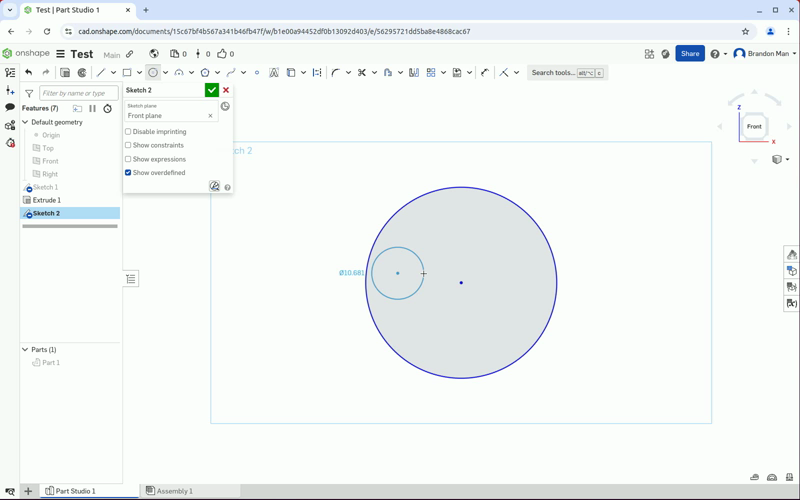
click(423, 273)
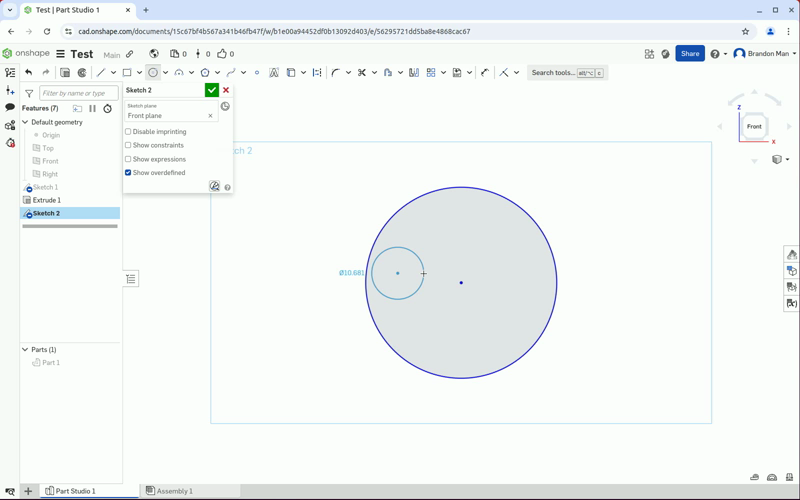
key(esc)
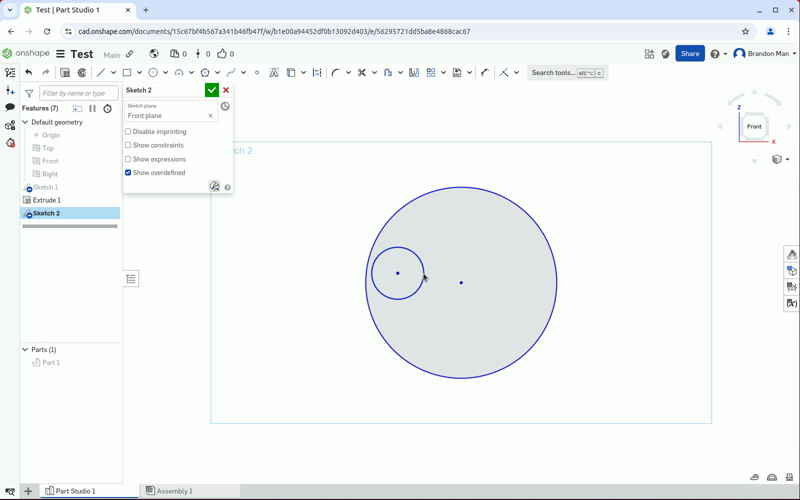
key(c)
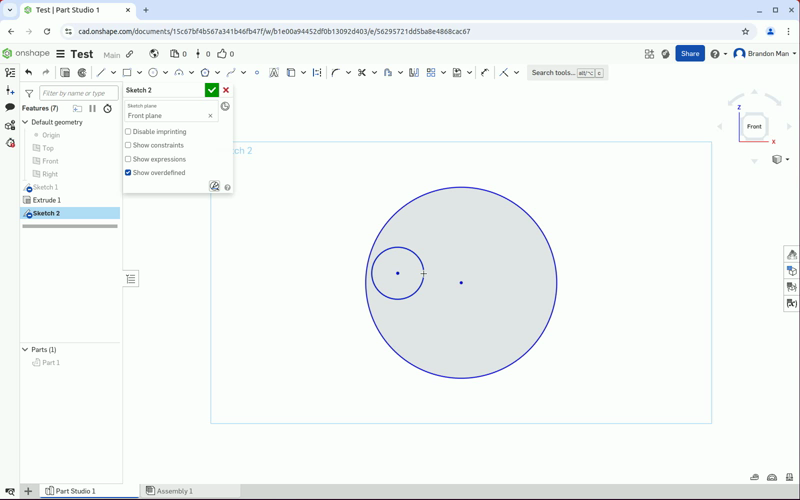
key_down(shift)
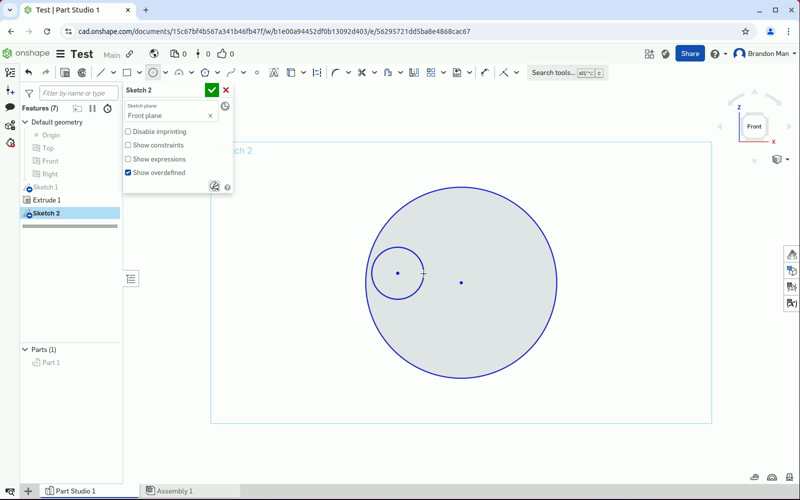
mouse_move(453, 344)
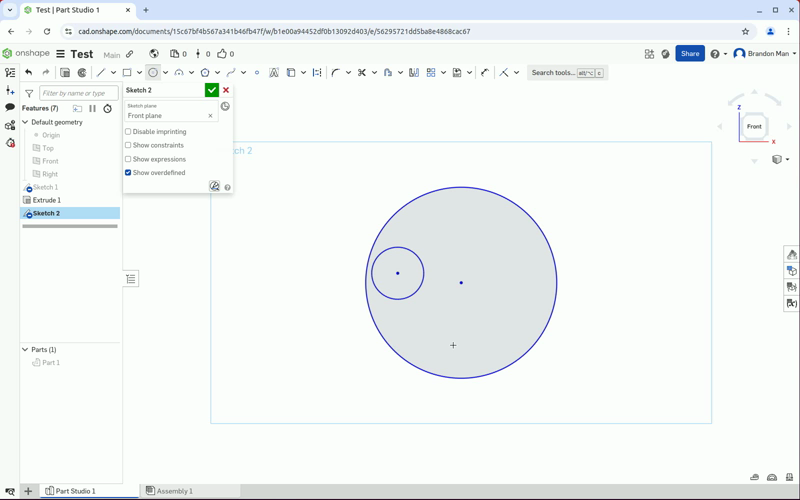
click(453, 344)
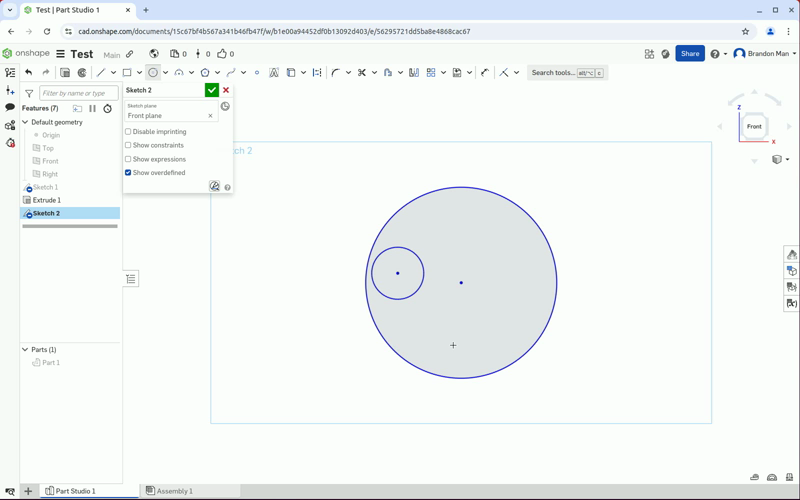
key_up(shift)
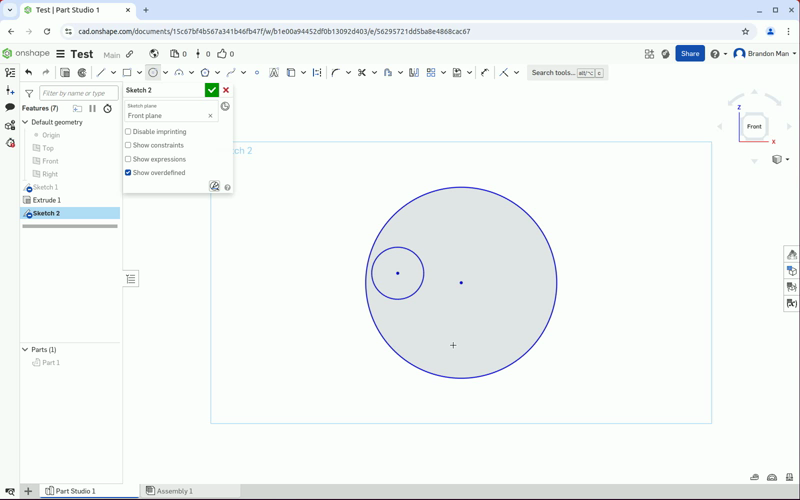
mouse_move(479, 344)
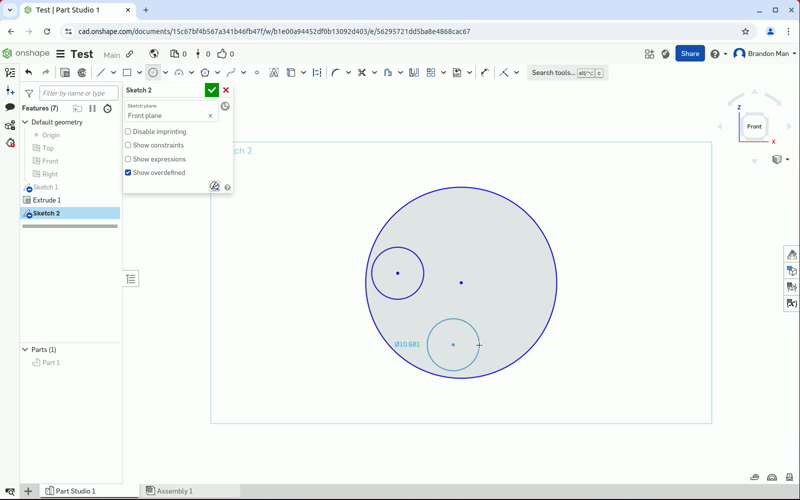
click(479, 344)
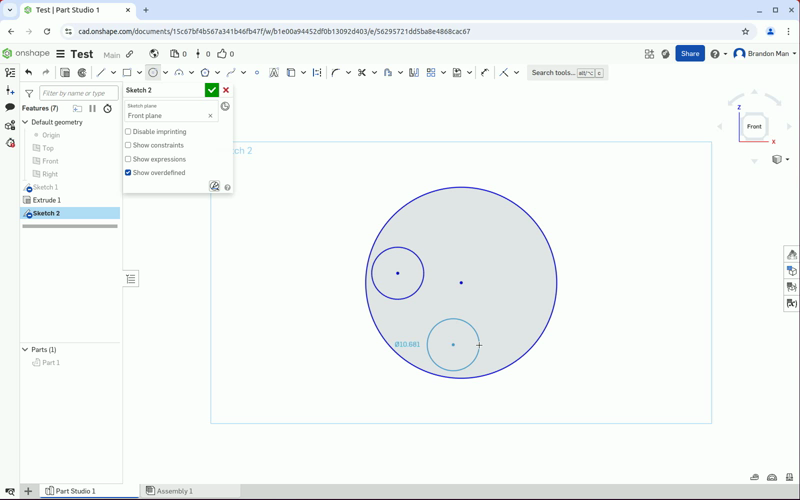
key(esc)
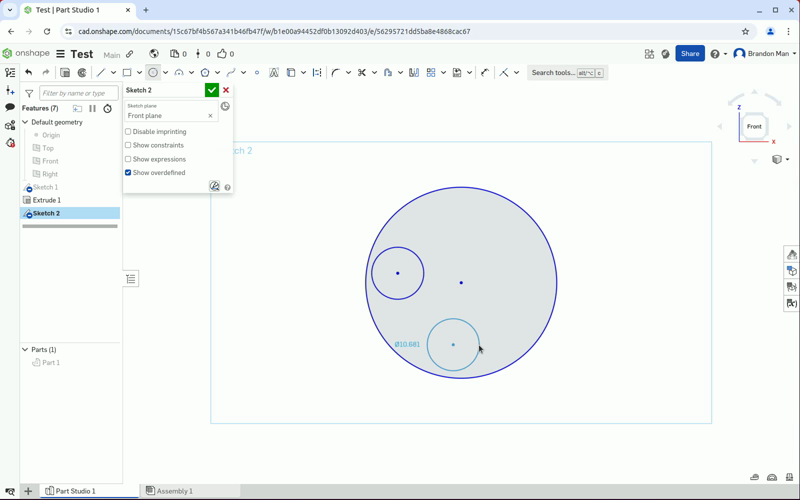
key(c)
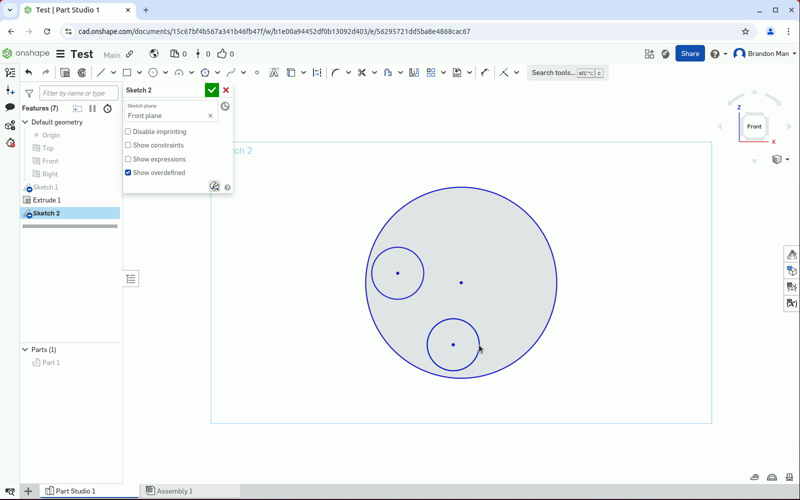
key_down(shift)
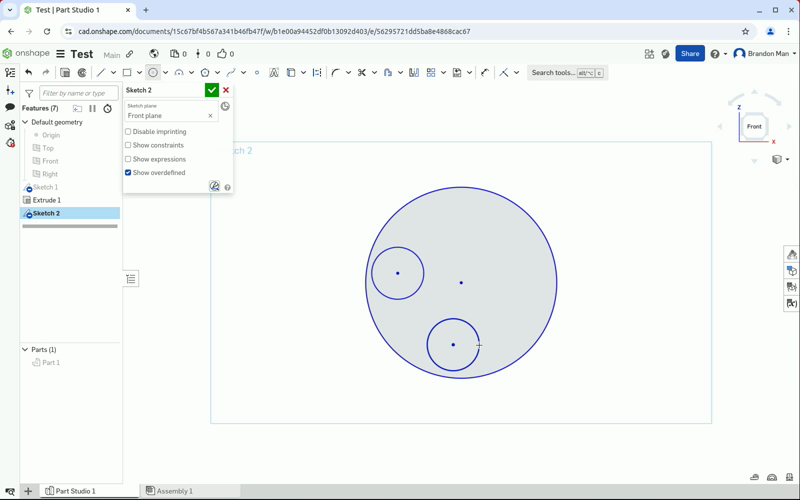
mouse_move(461, 282)
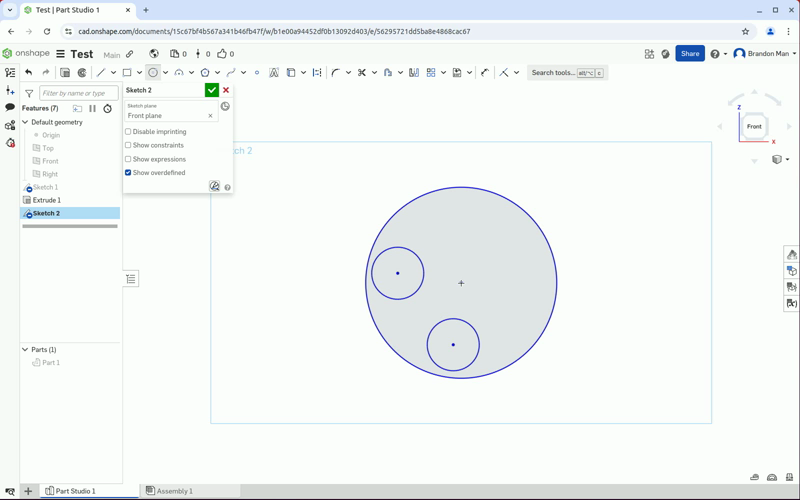
click(461, 282)
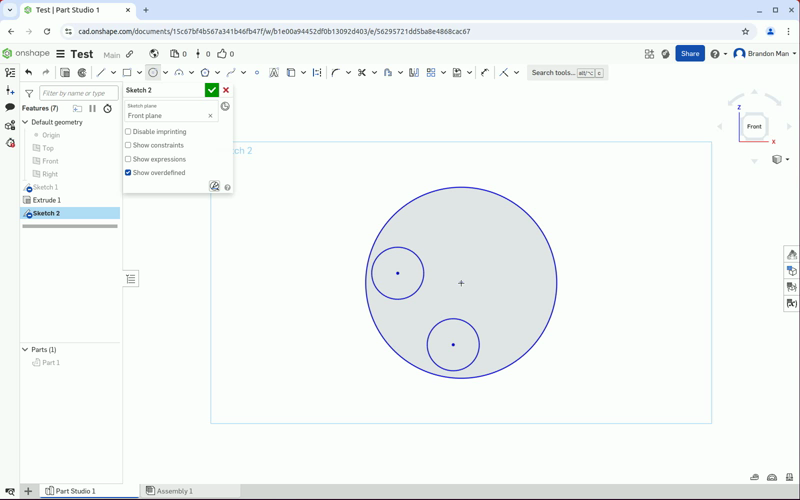
key_up(shift)
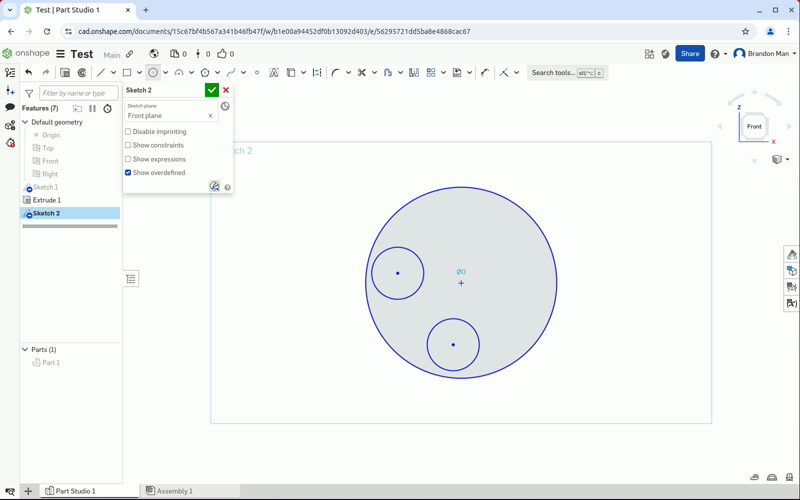
mouse_move(493, 282)
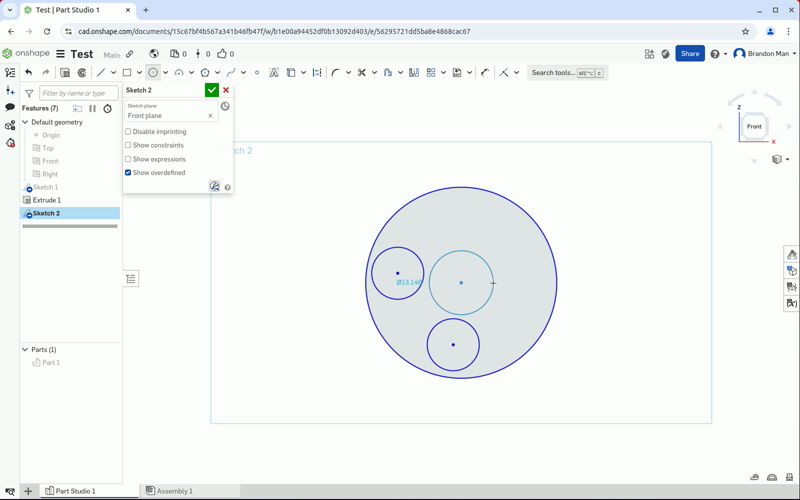
click(493, 282)
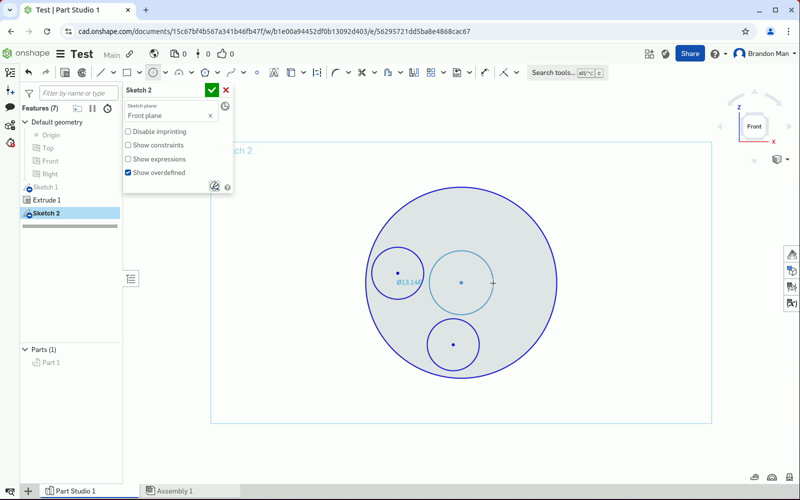
key(esc)
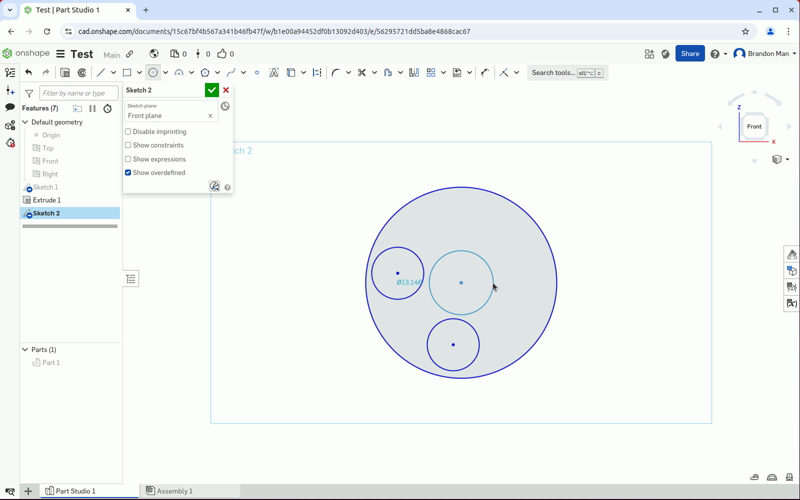
key(c)
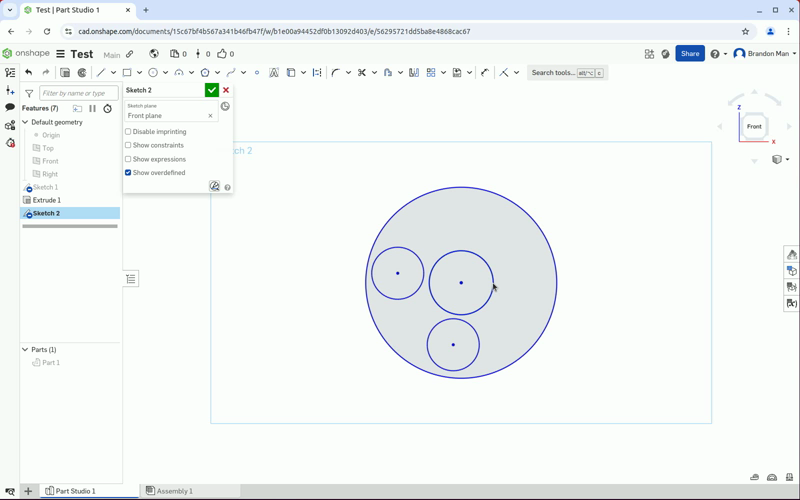
key_down(shift)
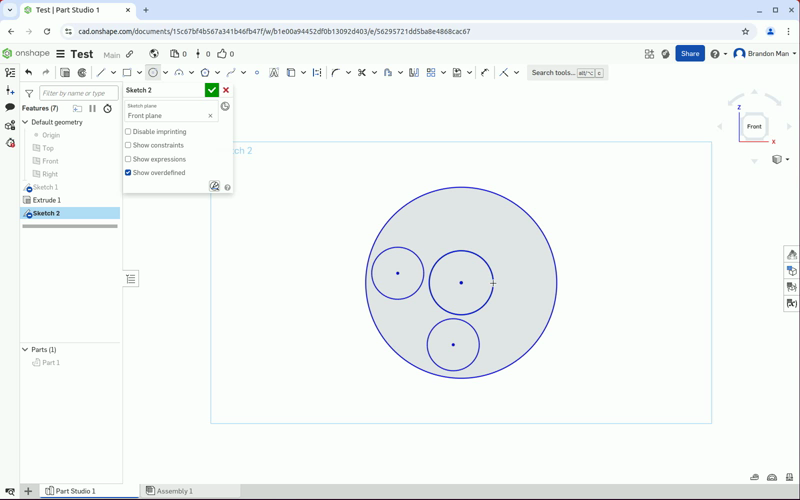
mouse_move(471, 221)
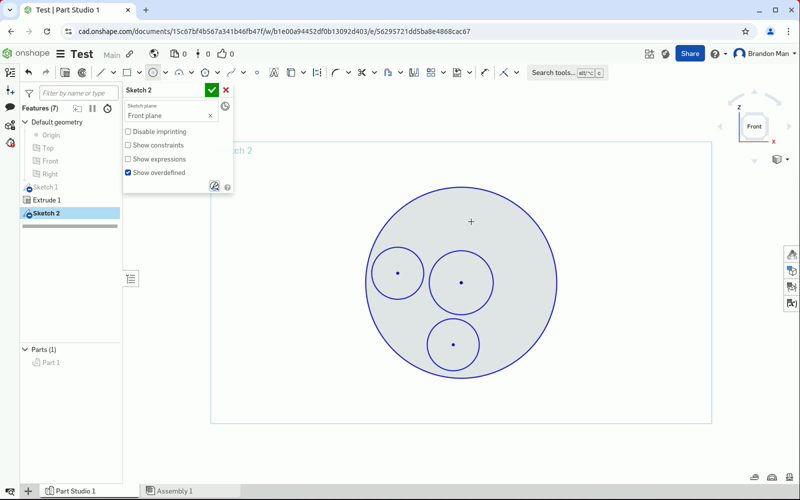
click(471, 221)
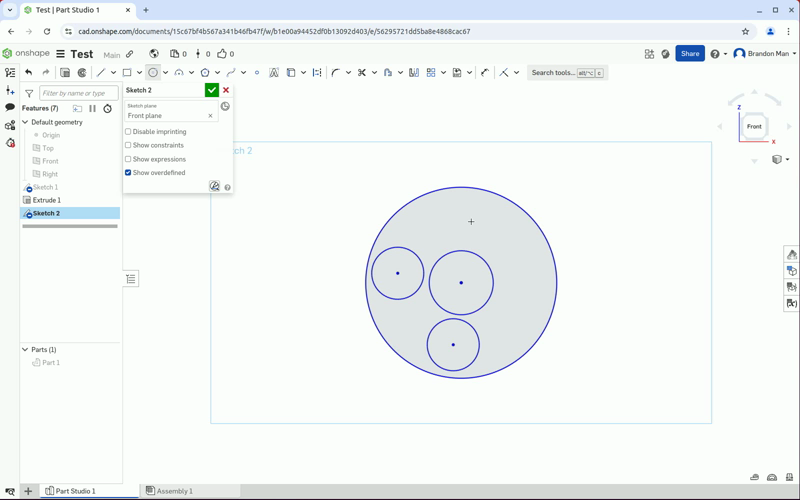
key_up(shift)
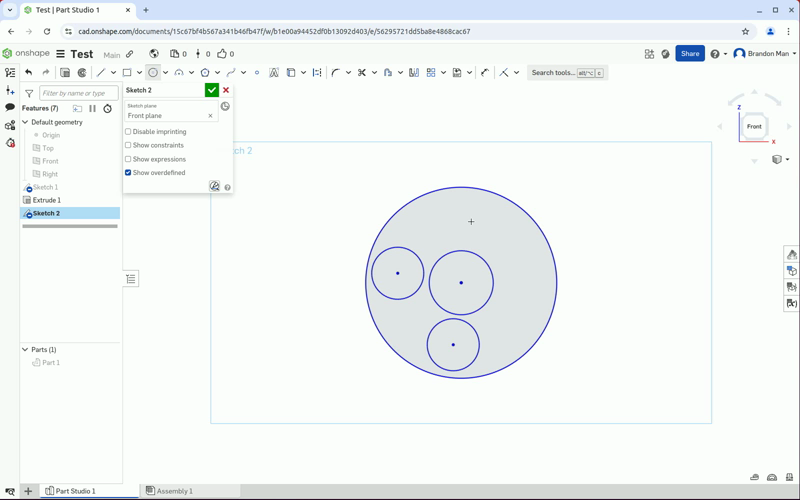
mouse_move(497, 221)
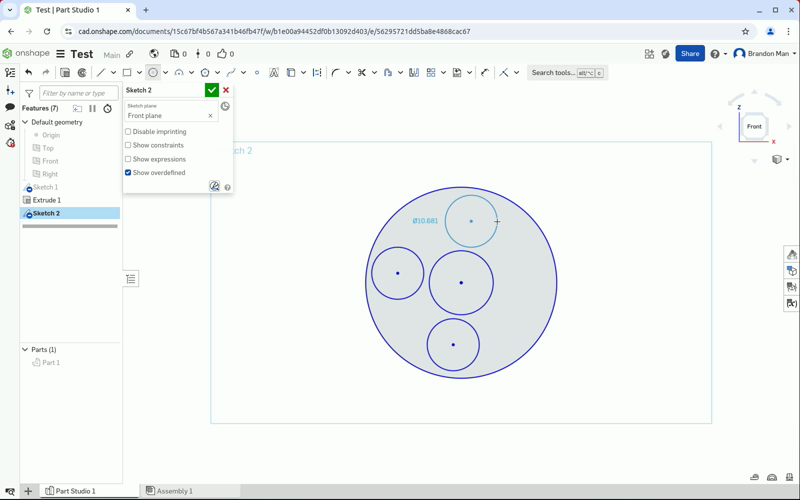
click(497, 221)
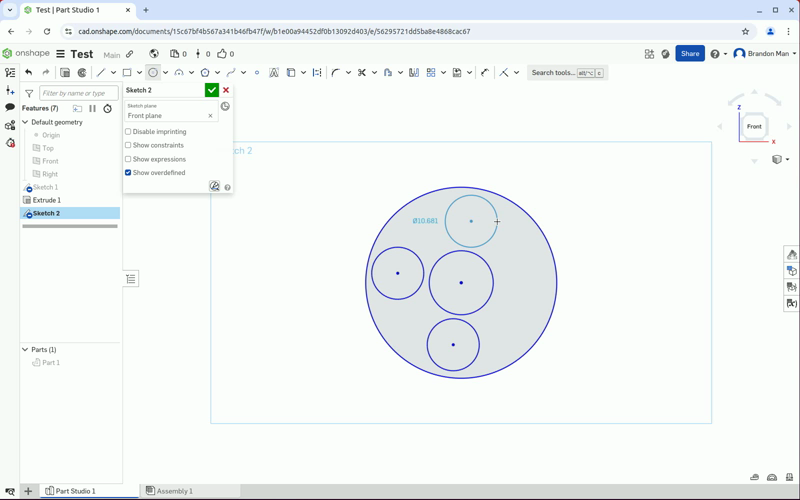
key(esc)
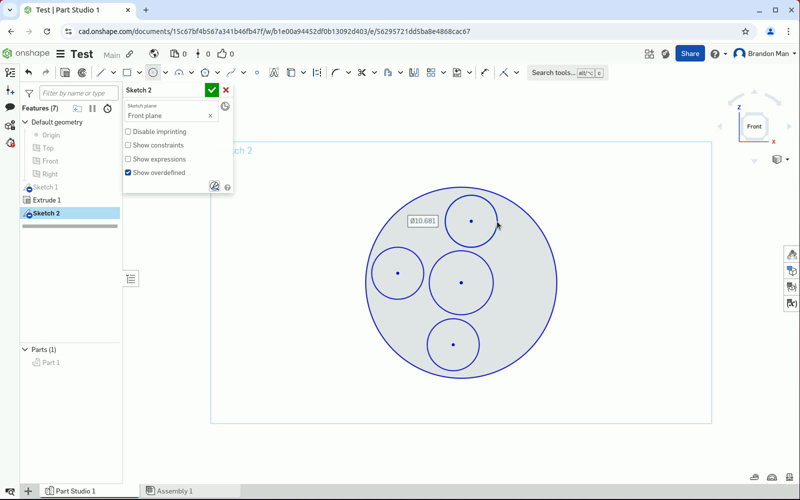
key(c)
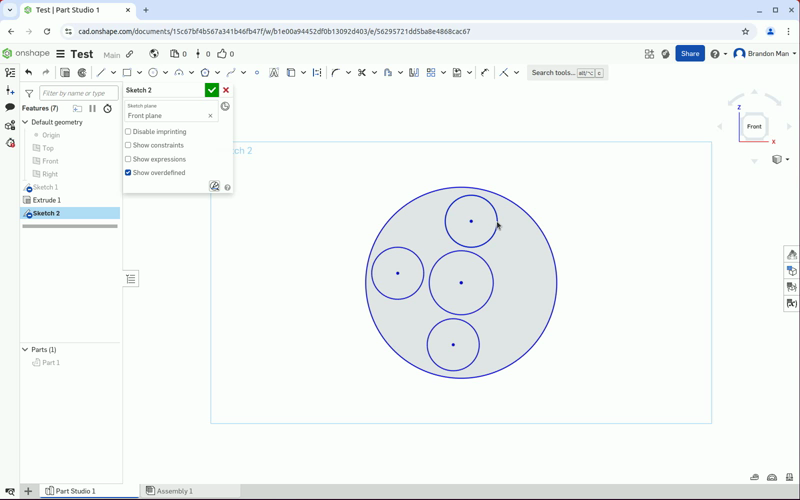
key_down(shift)
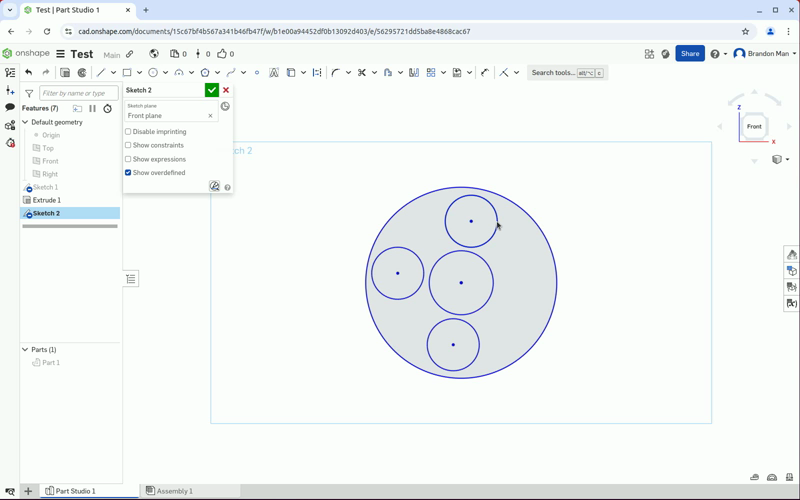
mouse_move(522, 292)
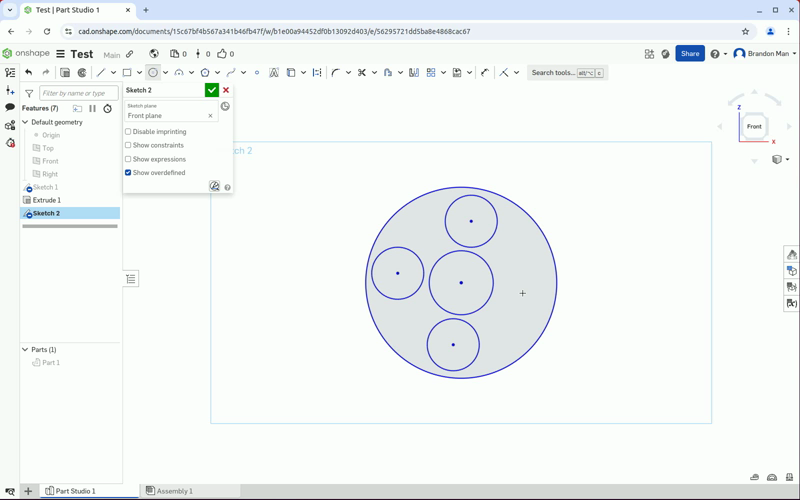
click(522, 292)
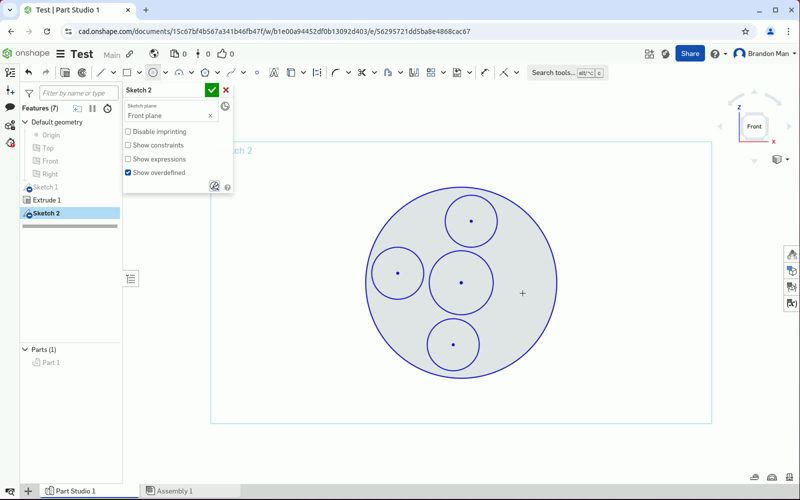
key_up(shift)
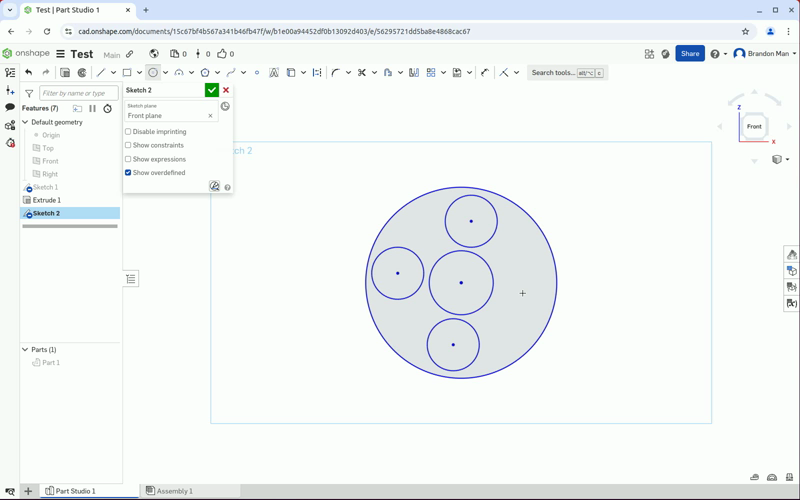
mouse_move(548, 292)
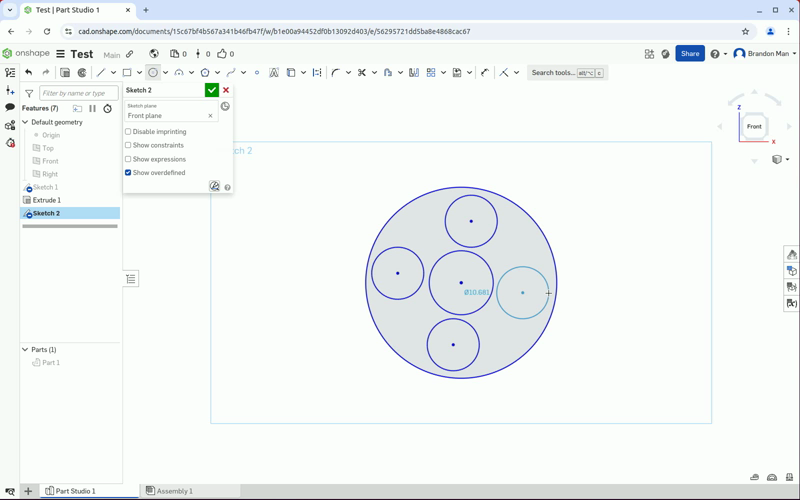
click(548, 292)
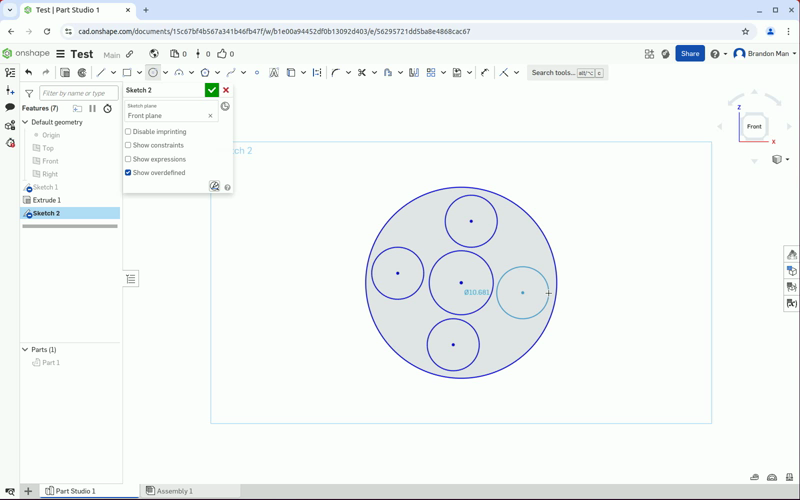
key(esc)
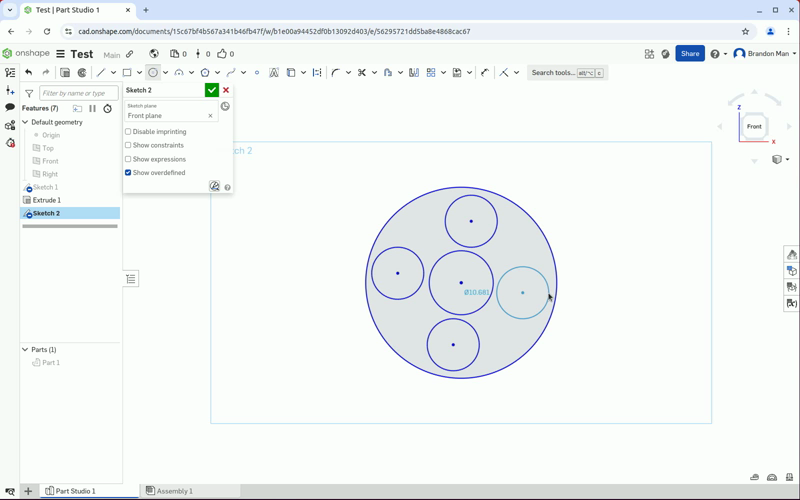
mouse_move(413, 225)
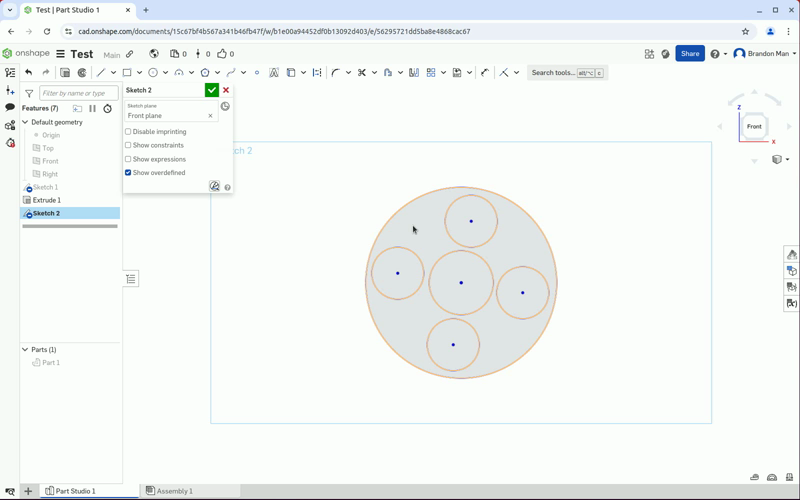
click(413, 225)
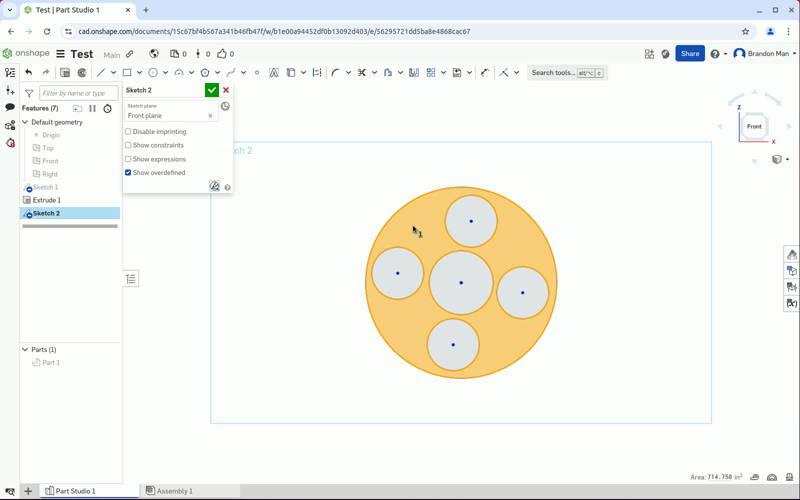
mouse_move(73, 352)
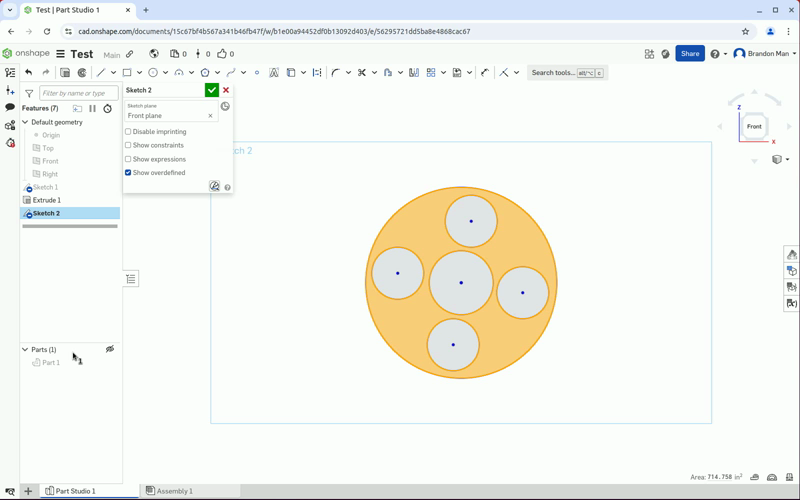
key(shift+y)
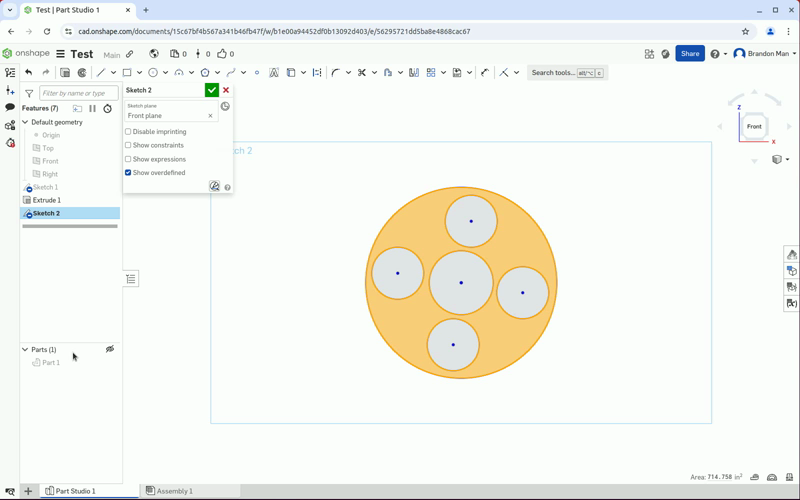
key(shift+e)
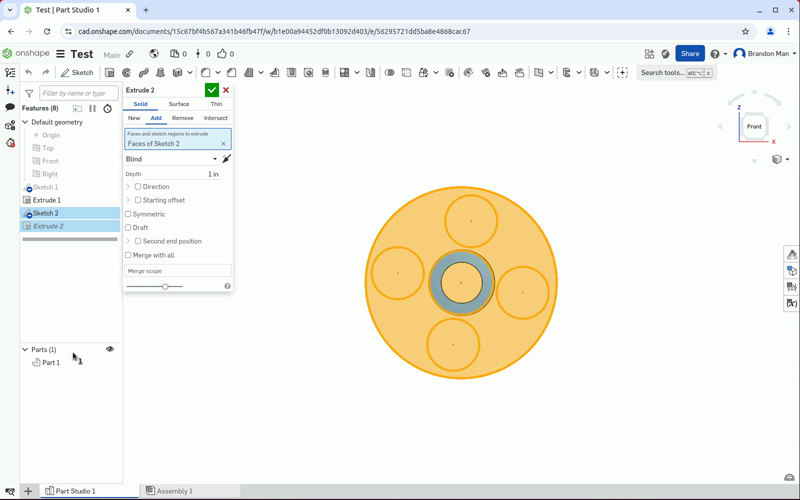
mouse_move(143, 106)
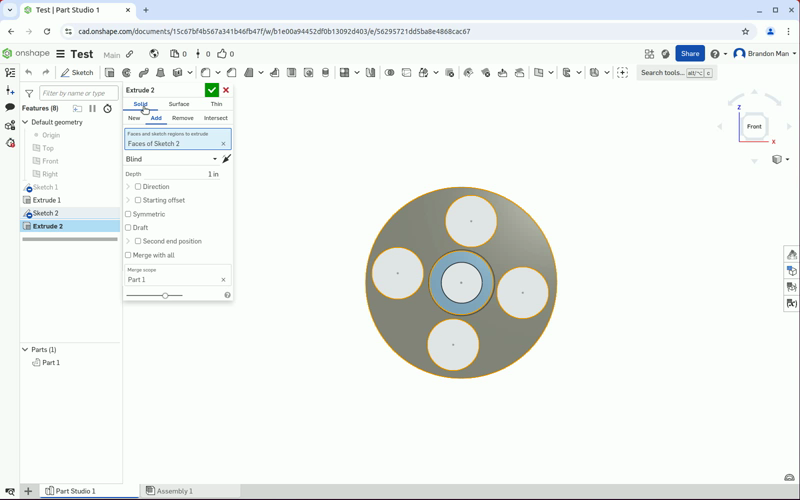
click(143, 106)
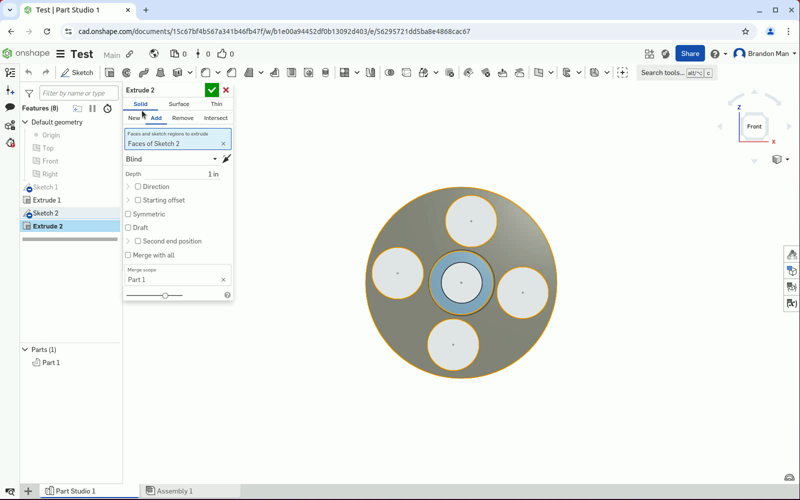
mouse_move(137, 120)
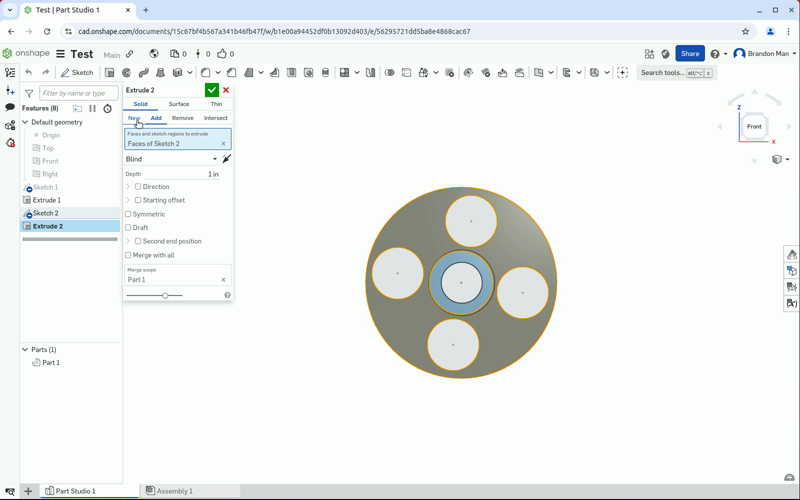
click(137, 120)
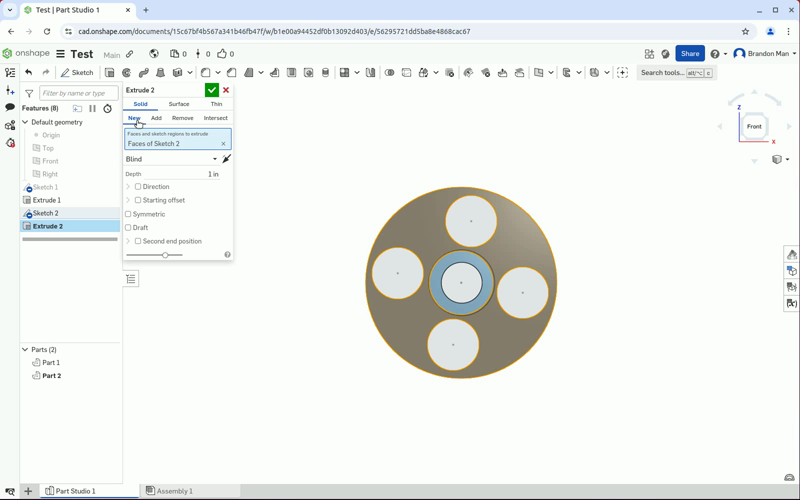
key(tab, 4)
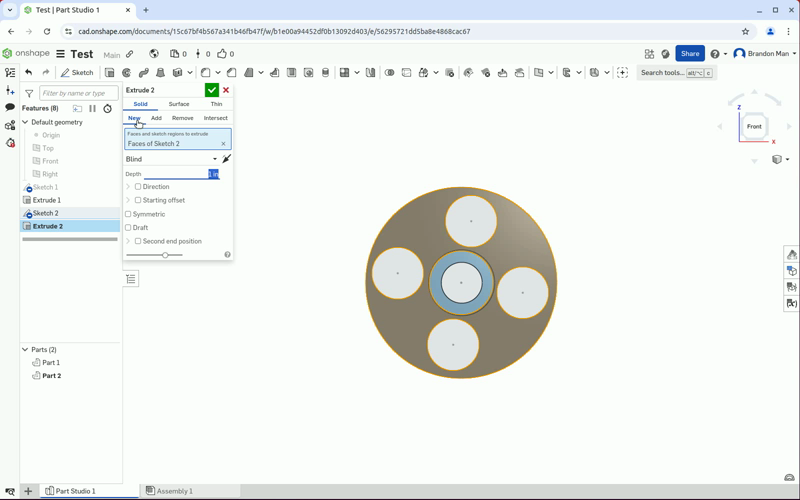
text(5.296)
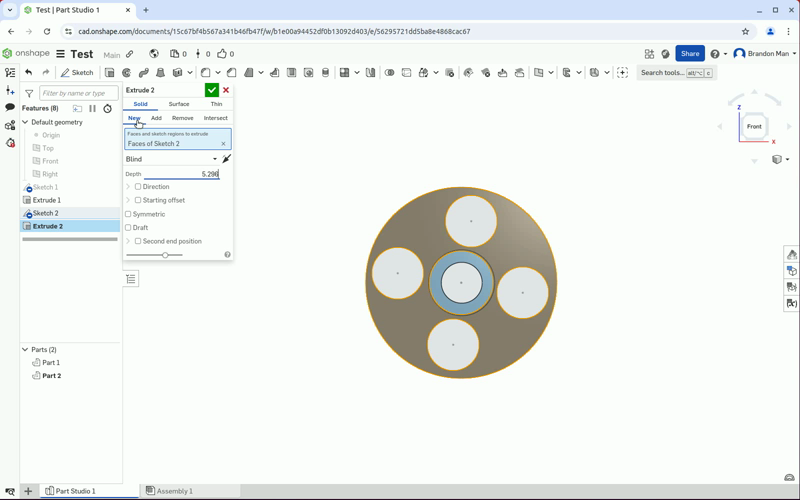
key(enter)
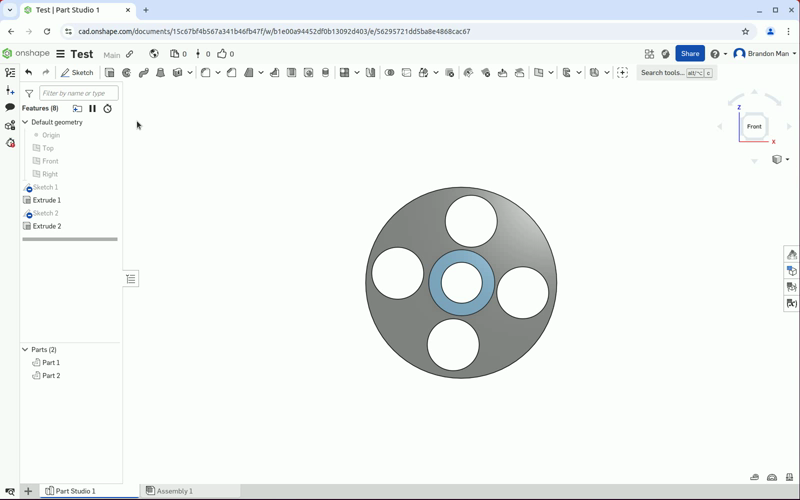
key(shift+h)
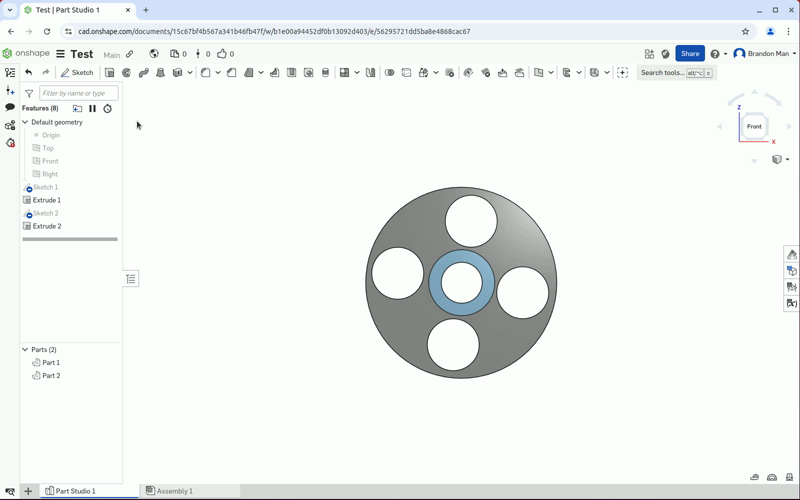
key(shift+h)
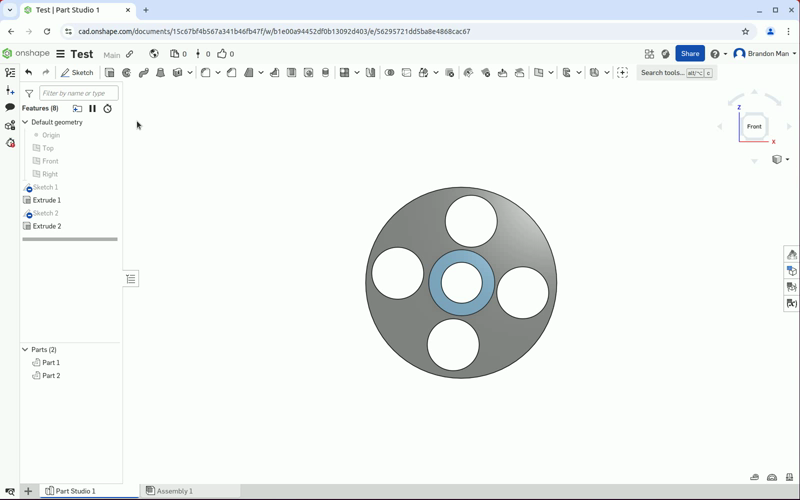
mouse_move(73, 189)
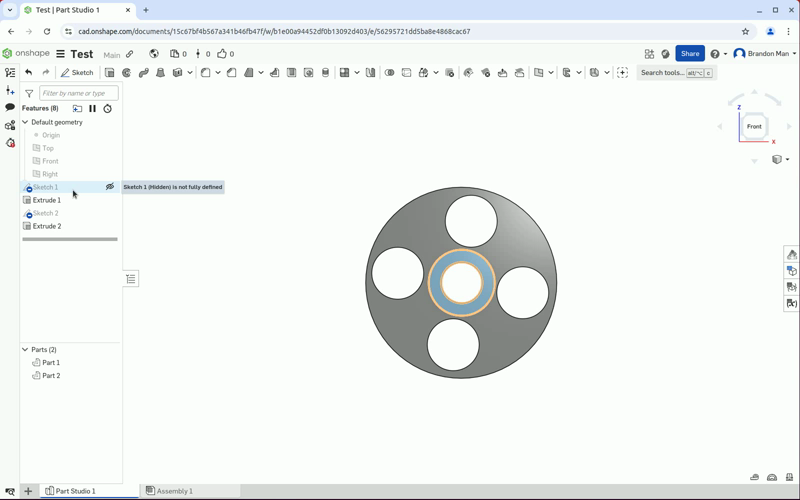
click(73, 189)
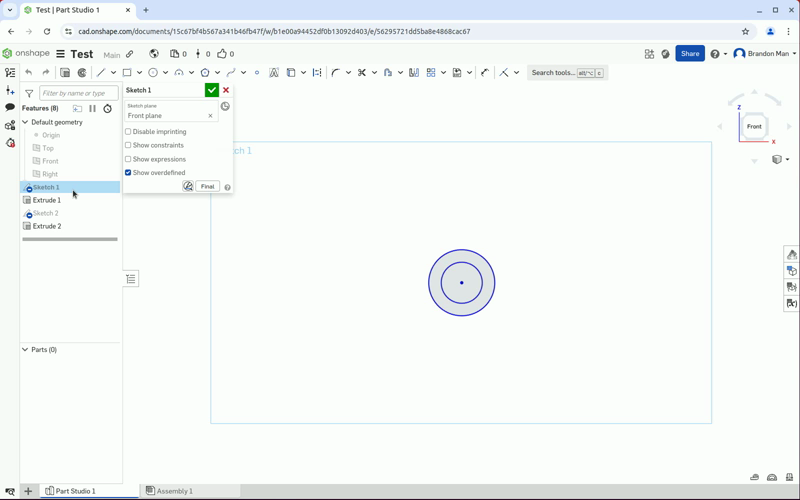
mouse_move(229, 92)
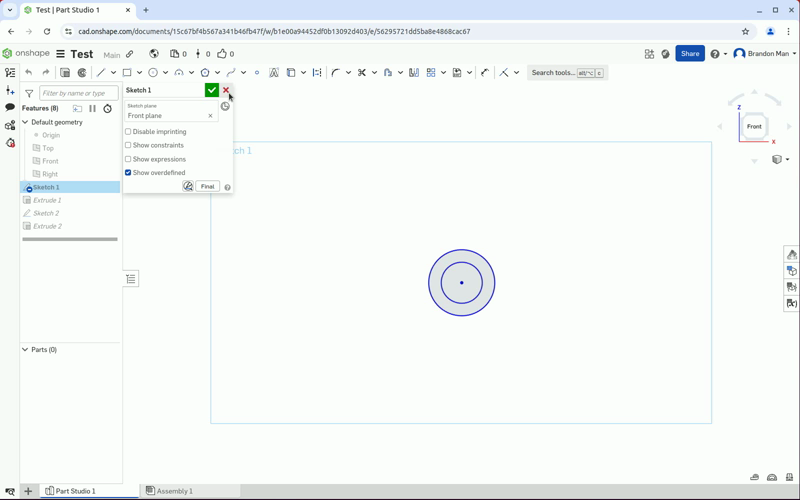
click(229, 92)
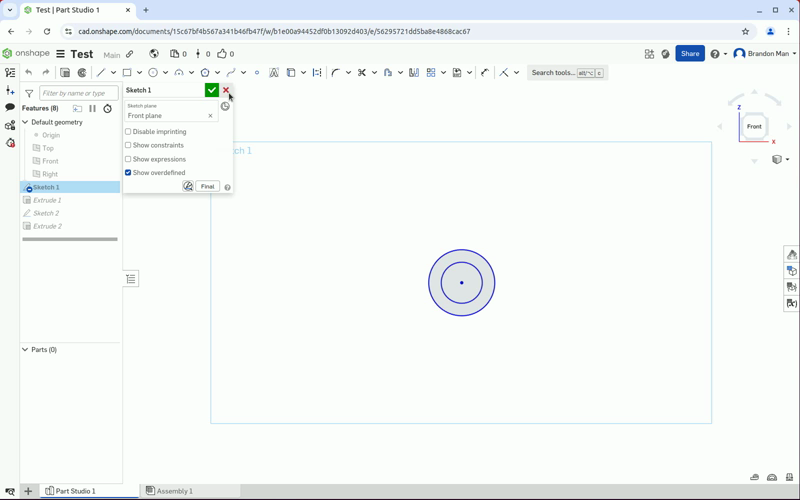
key(shift+s)
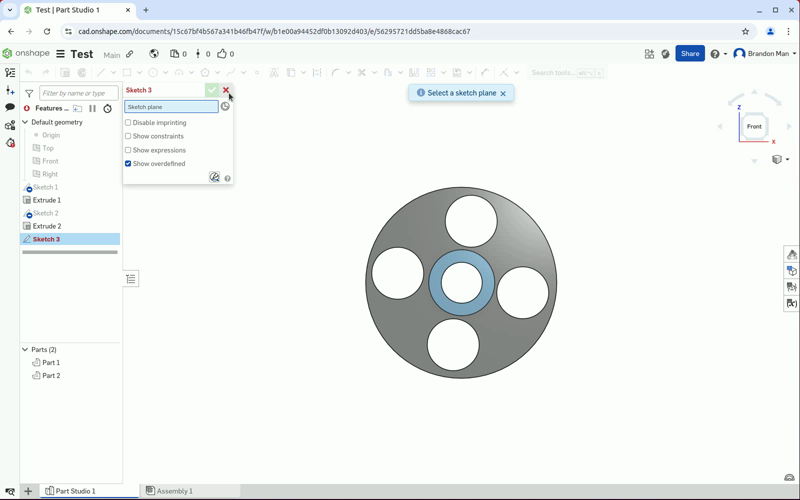
mouse_move(73, 163)
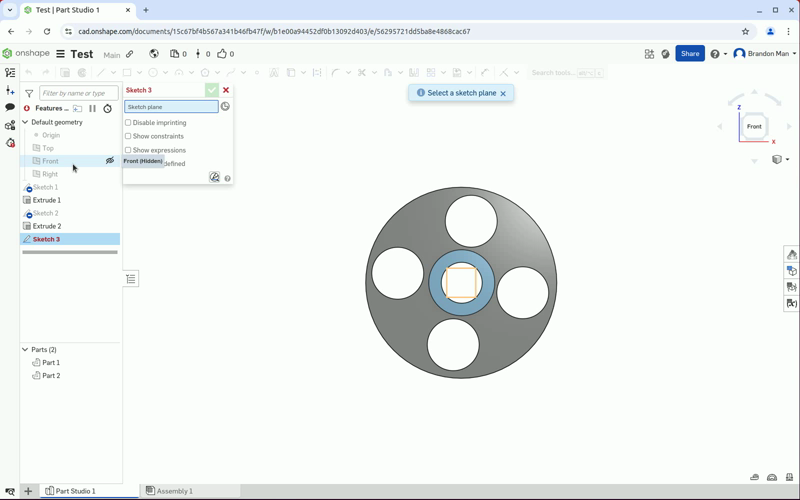
click(73, 163)
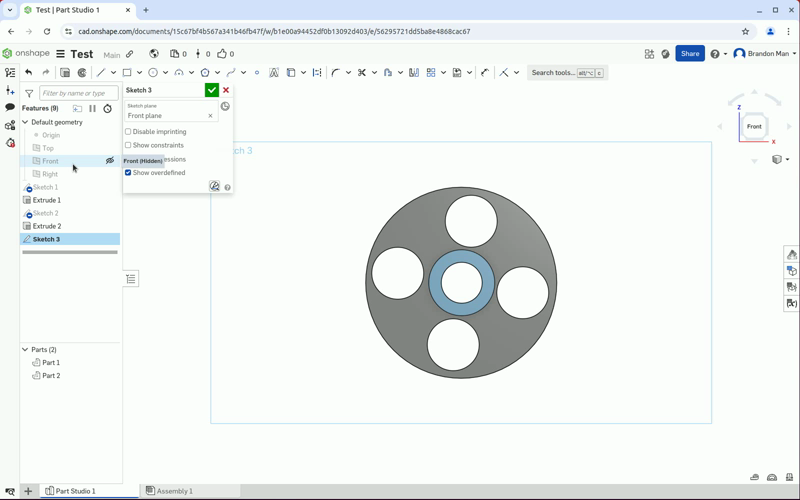
mouse_move(73, 352)
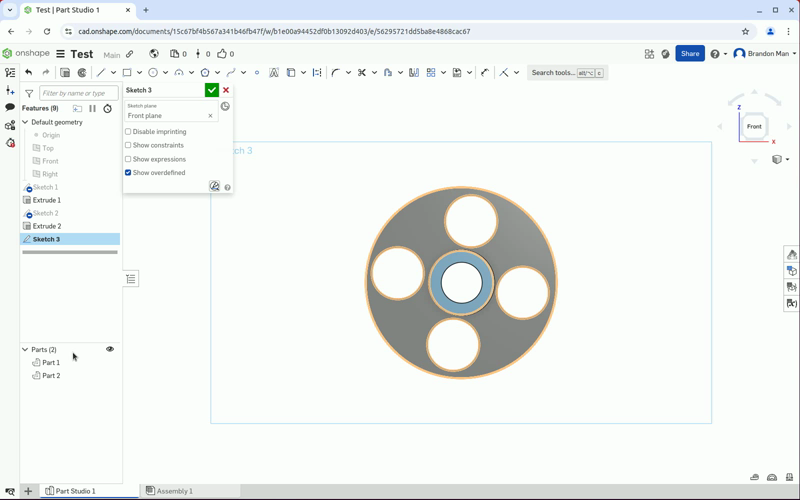
key(y)
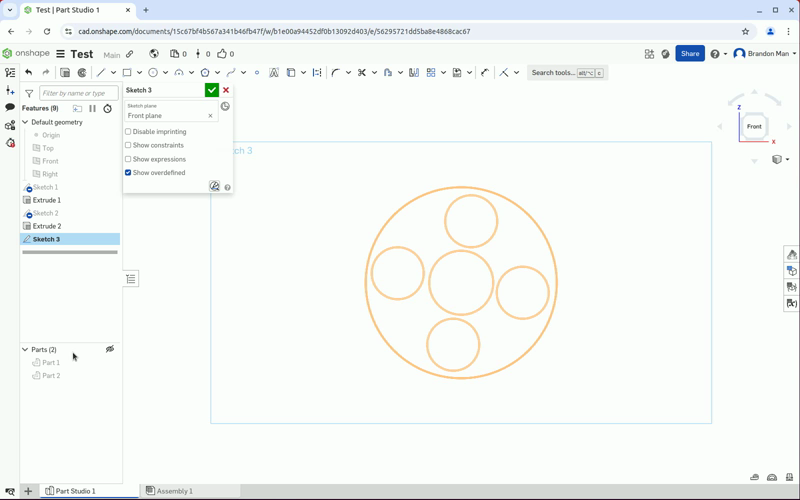
key(c)
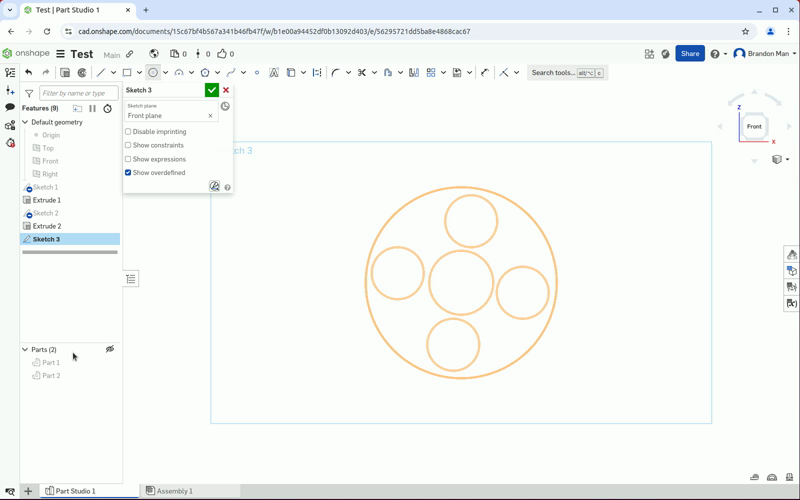
key_down(shift)
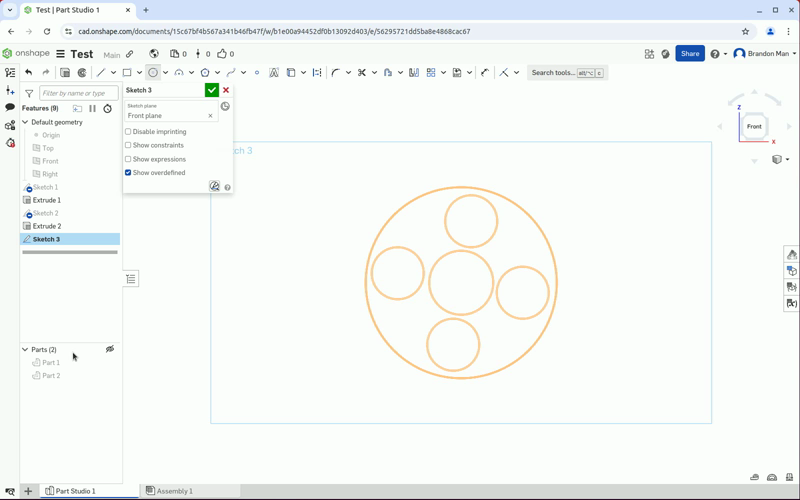
mouse_move(461, 282)
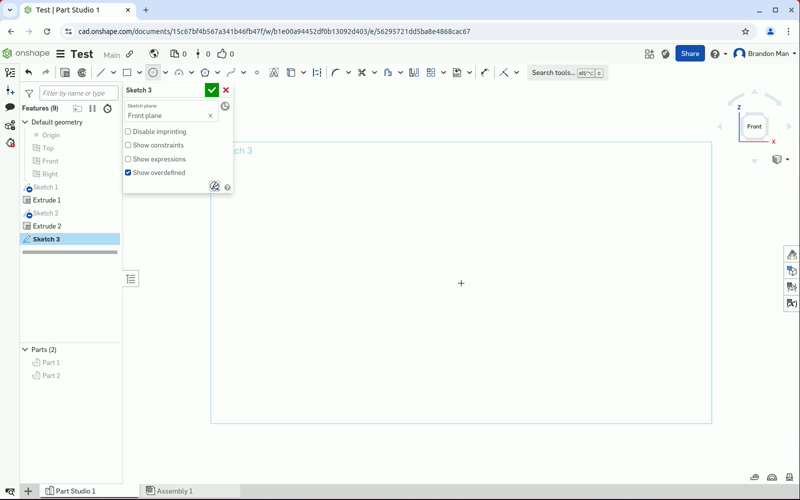
click(461, 282)
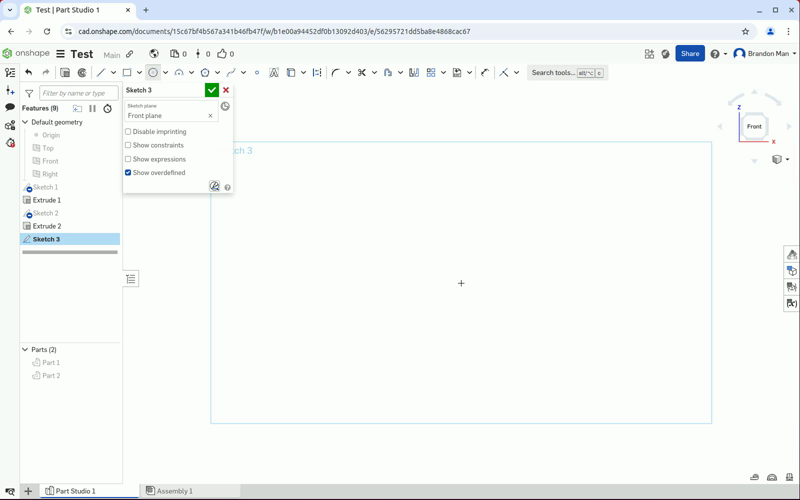
key_up(shift)
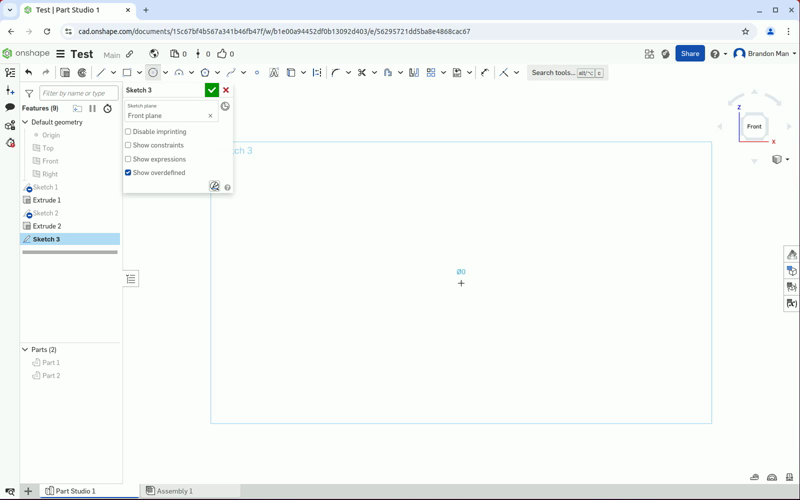
mouse_move(574, 282)
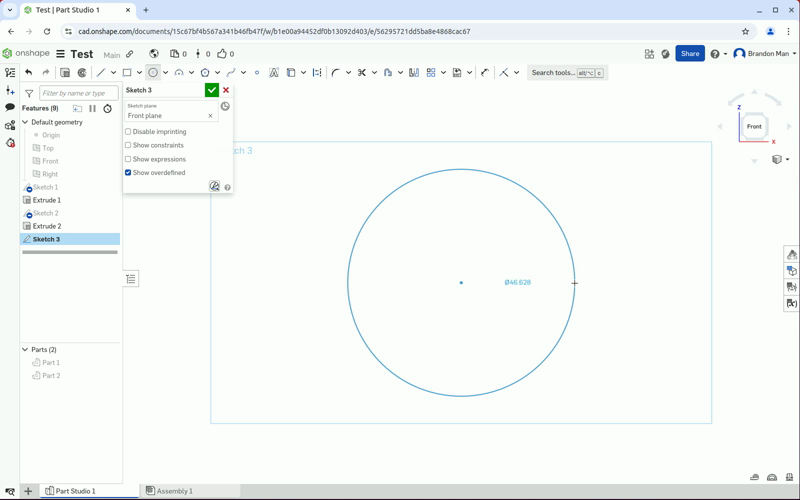
click(574, 282)
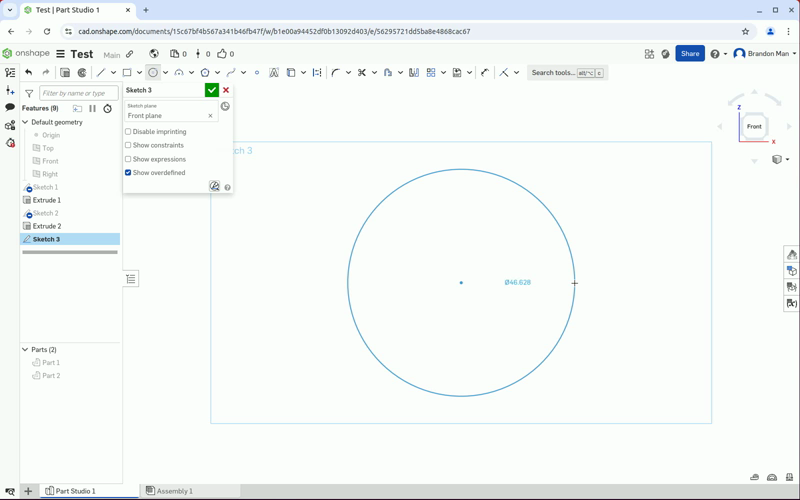
key(esc)
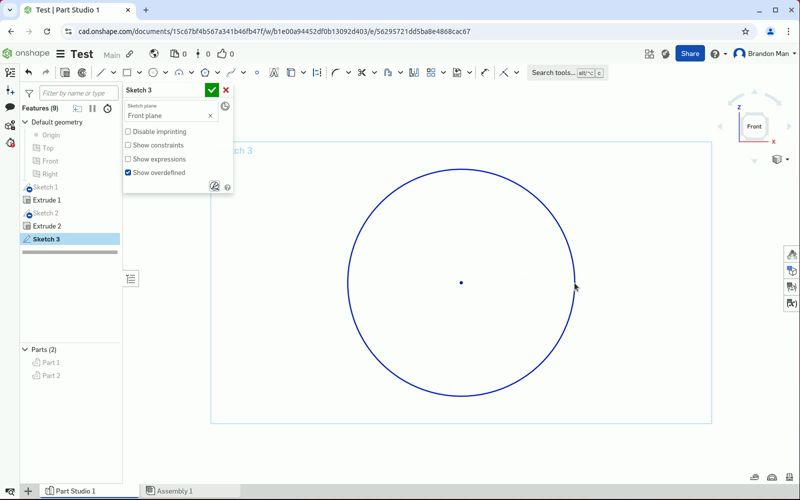
key(c)
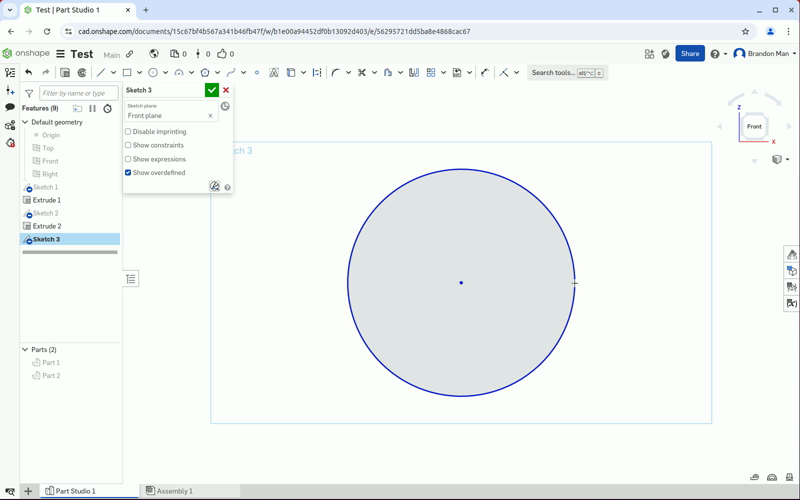
key_down(shift)
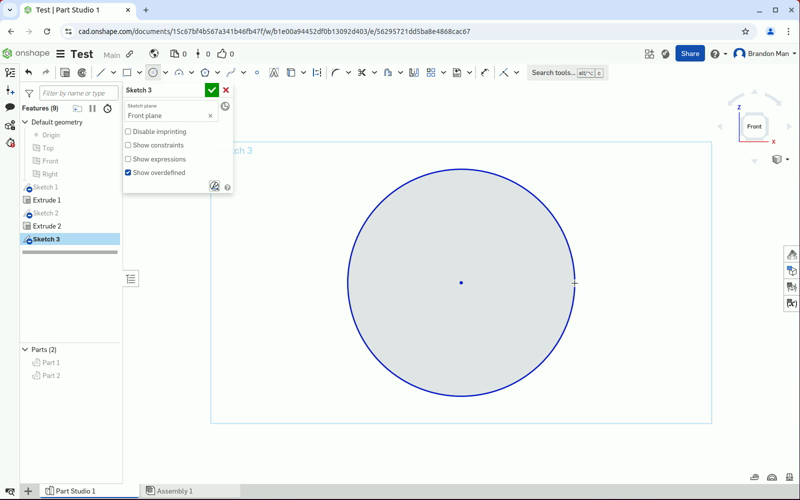
mouse_move(461, 282)
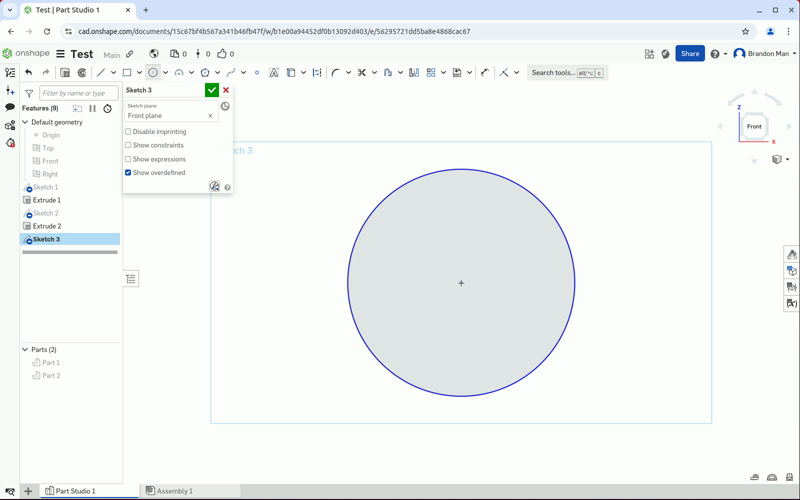
click(461, 282)
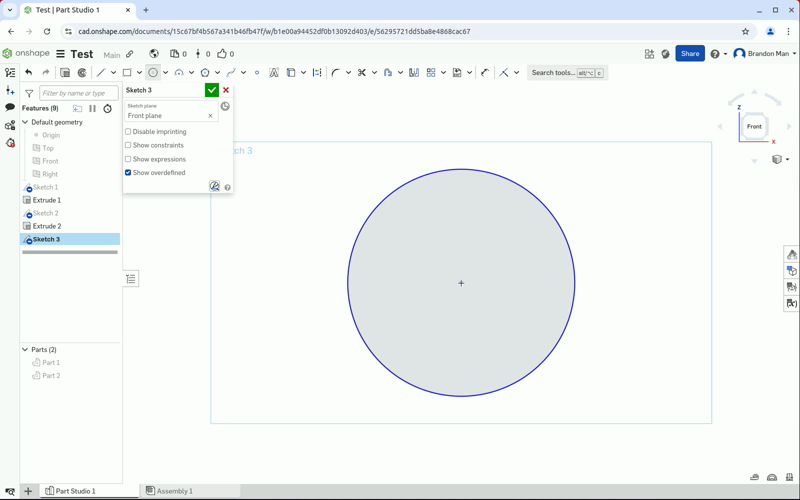
key_up(shift)
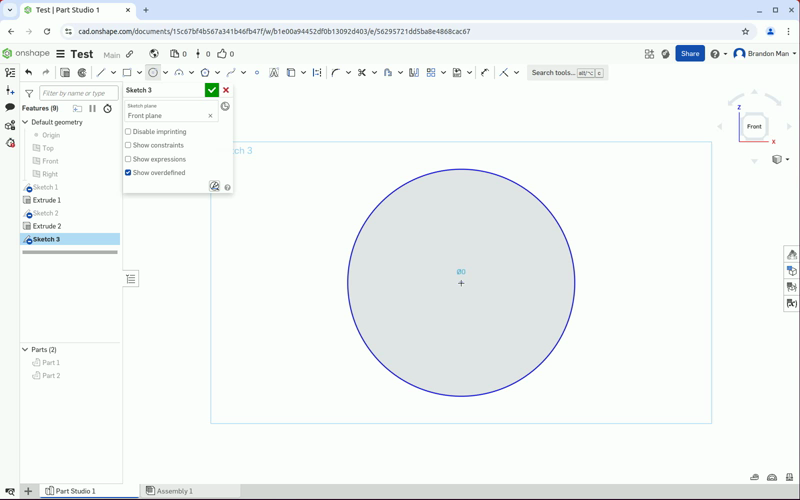
mouse_move(555, 282)
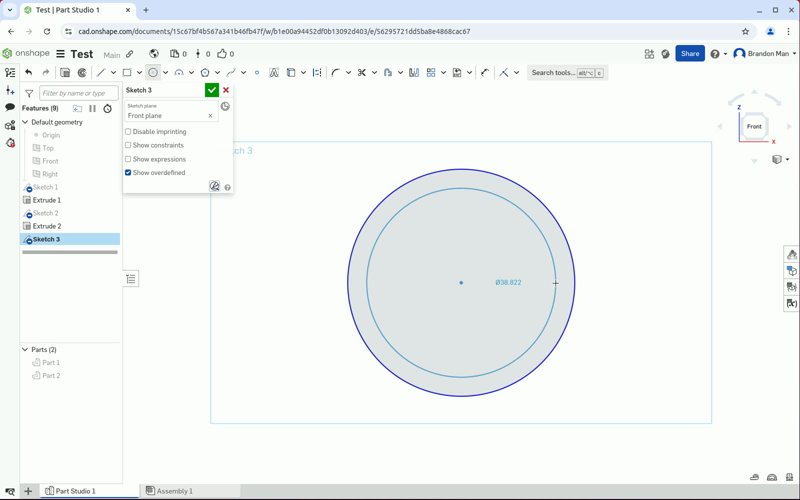
click(555, 282)
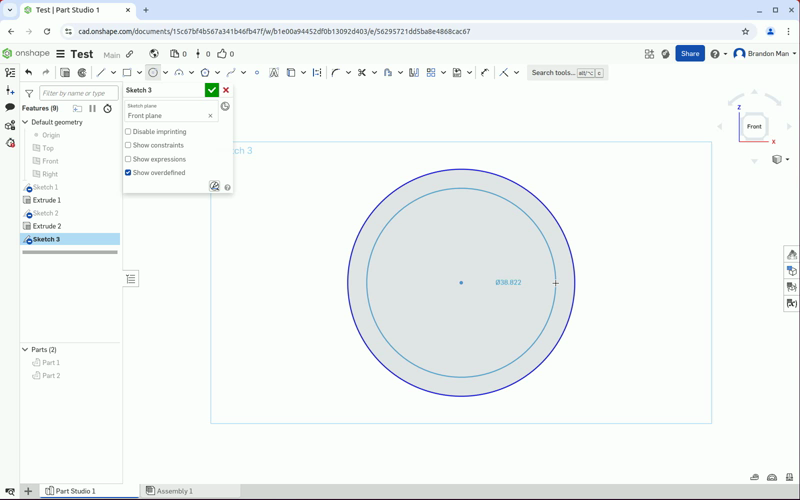
key(esc)
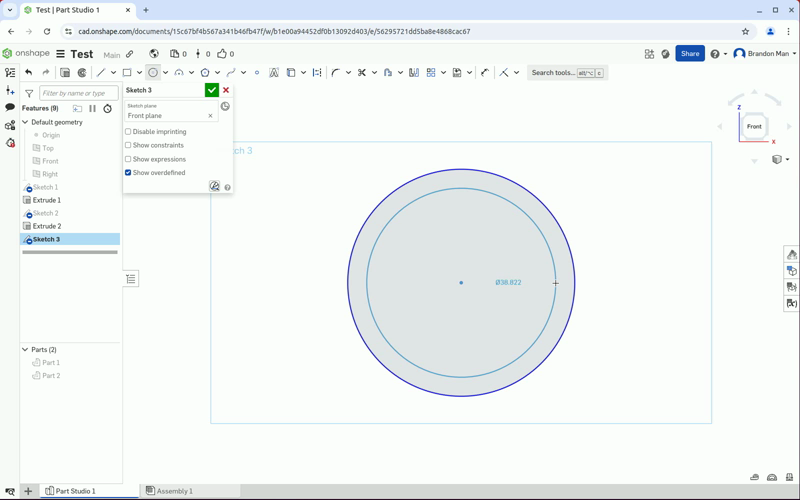
mouse_move(519, 196)
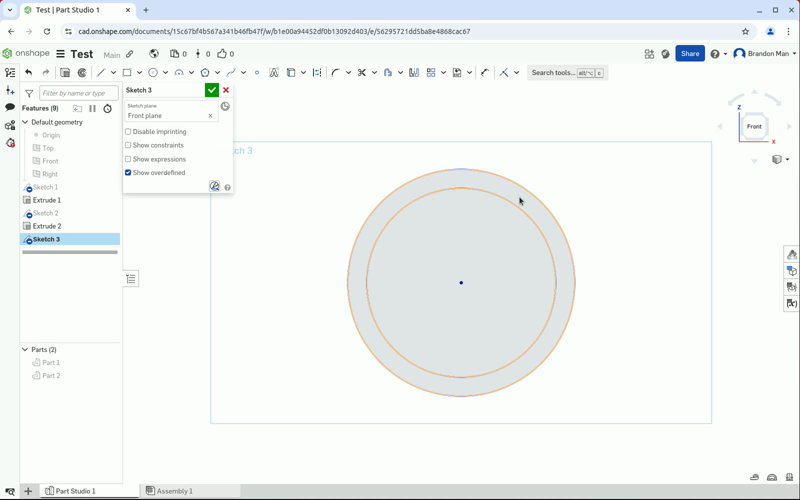
click(519, 196)
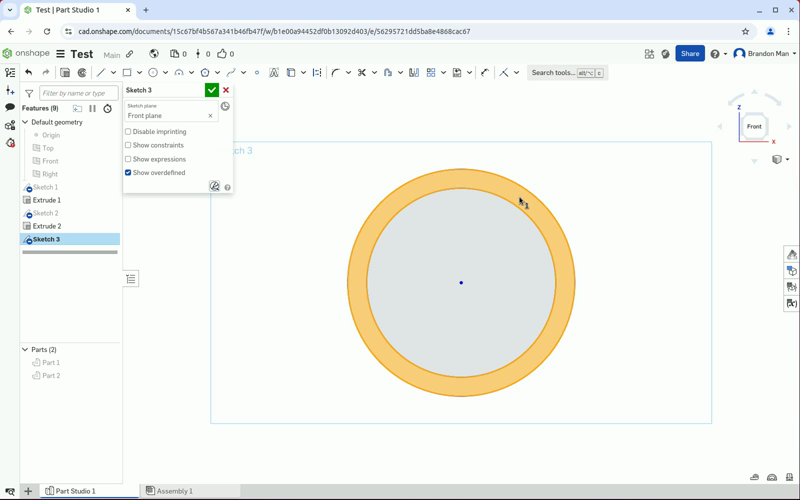
mouse_move(73, 352)
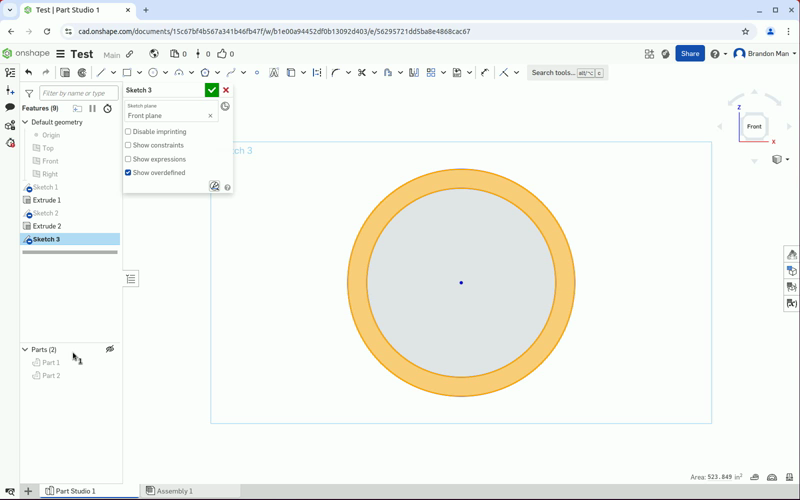
key(shift+y)
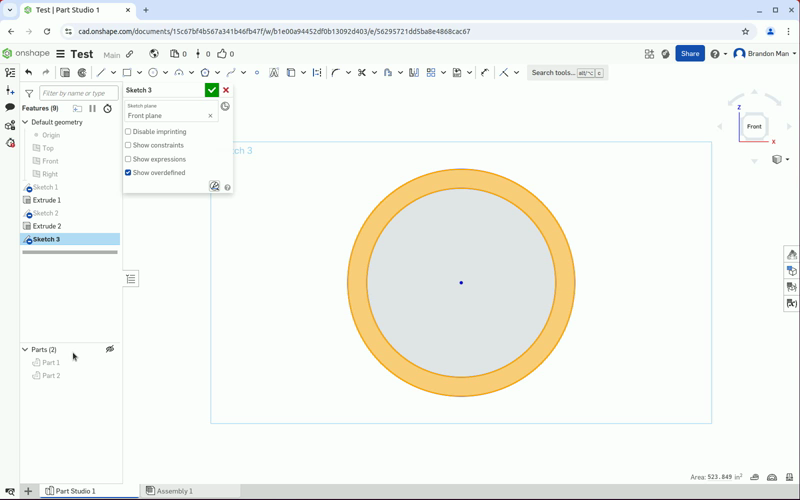
key(shift+e)
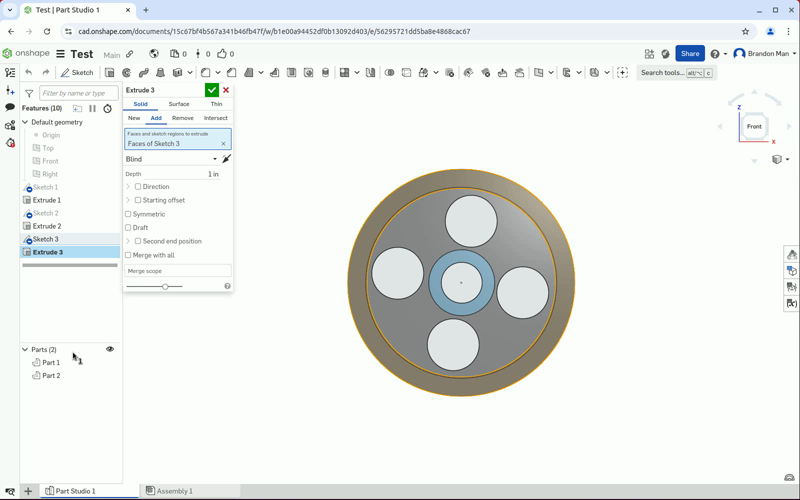
mouse_move(143, 106)
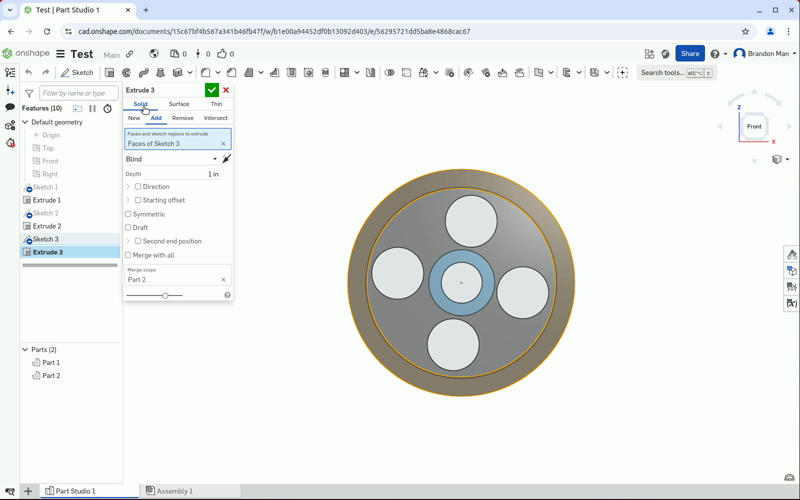
click(143, 106)
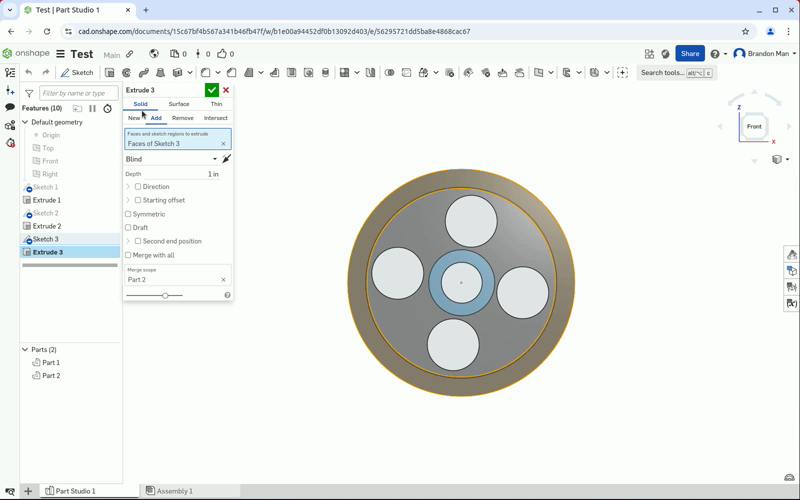
mouse_move(137, 120)
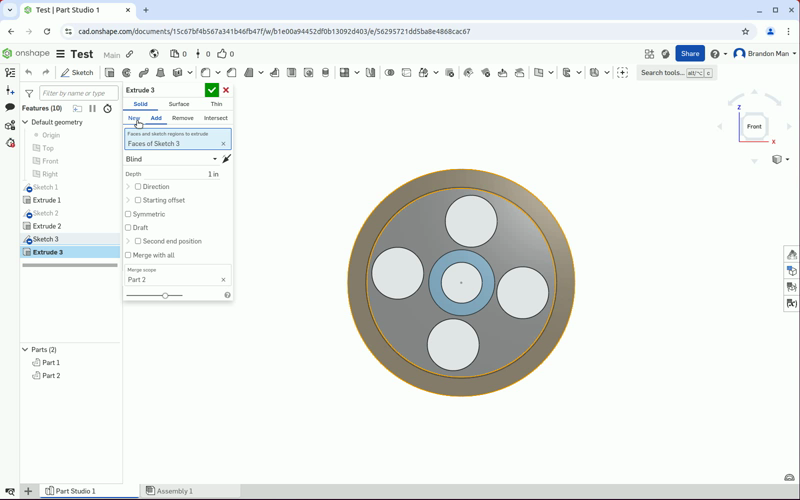
click(137, 120)
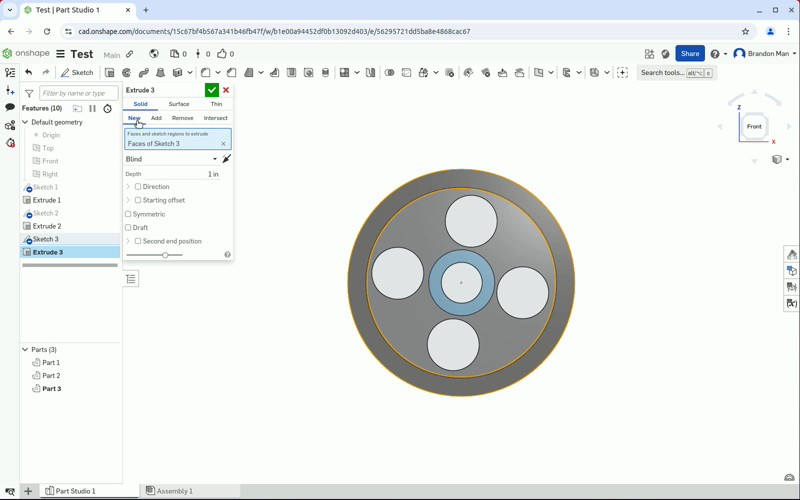
key(tab, 4)
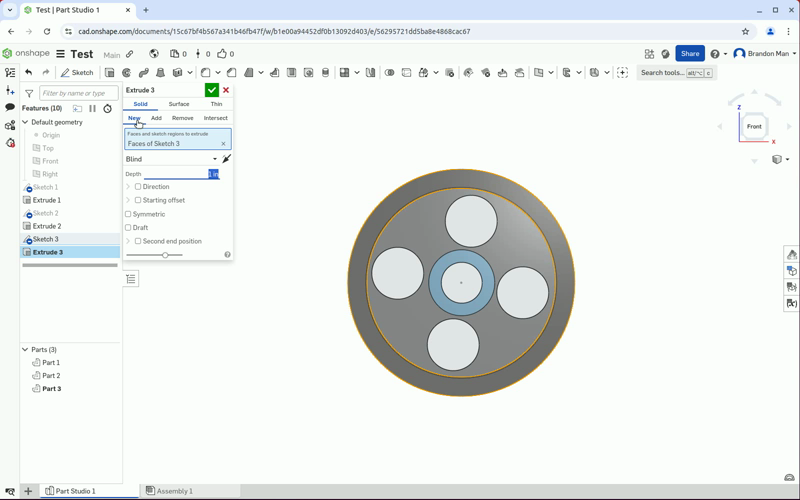
text(9.869)
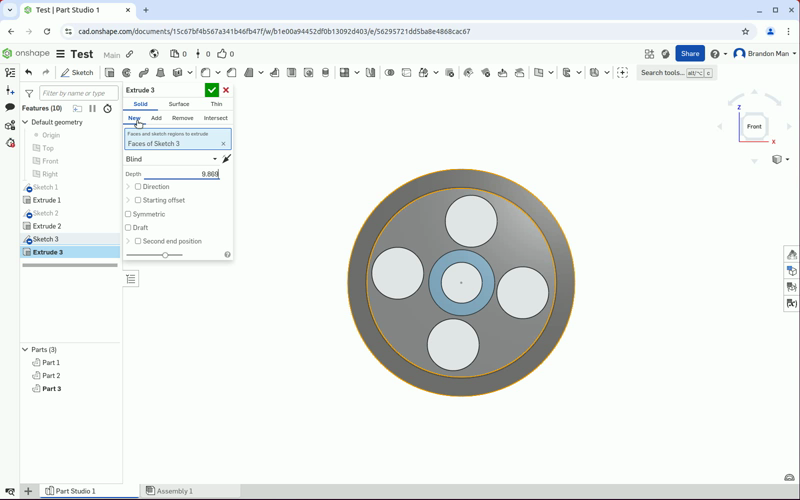
key(enter)
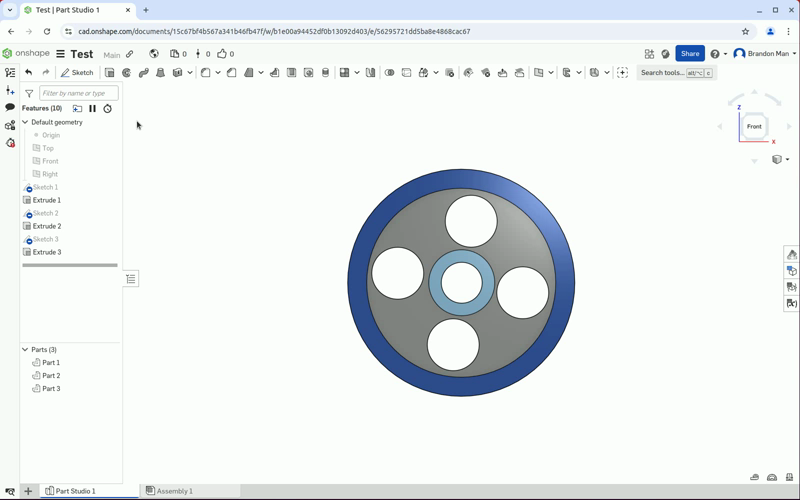
key(shift+h)
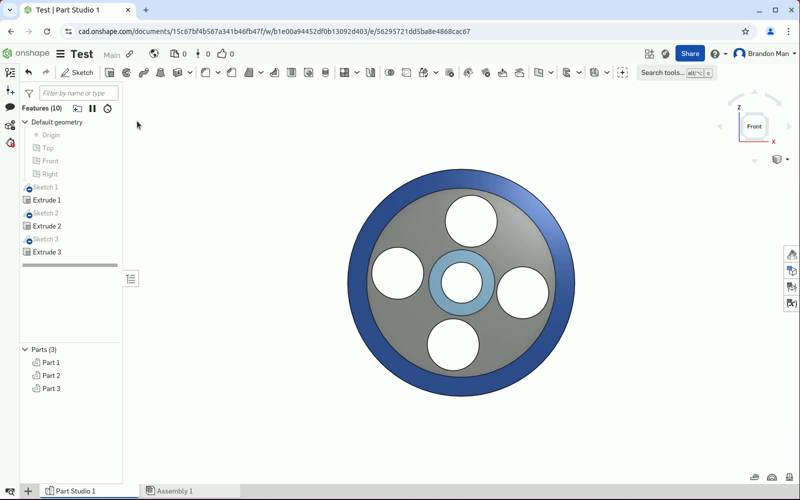
key(shift+h)
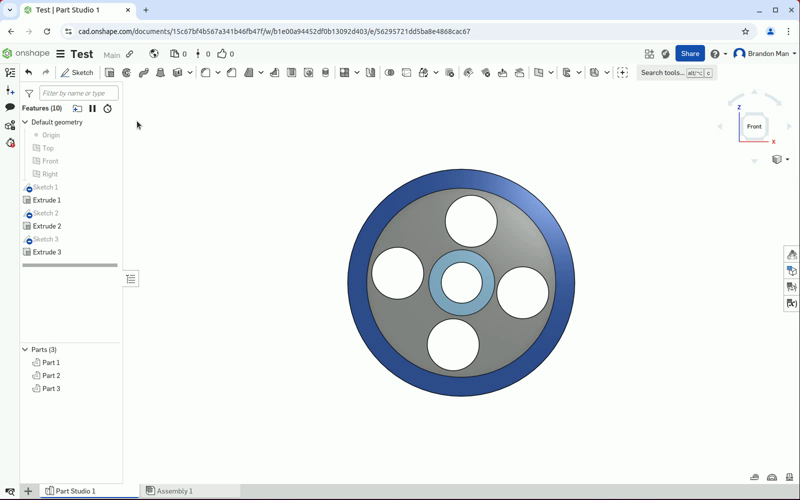
key(shift+7)
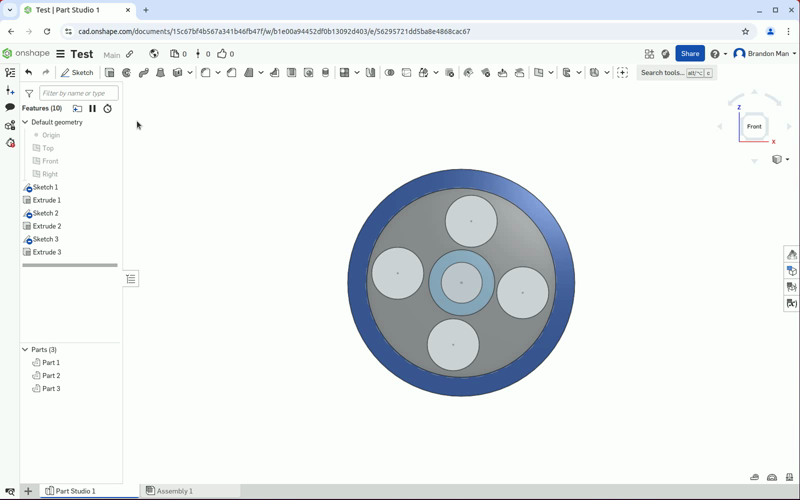
key(left, 2)
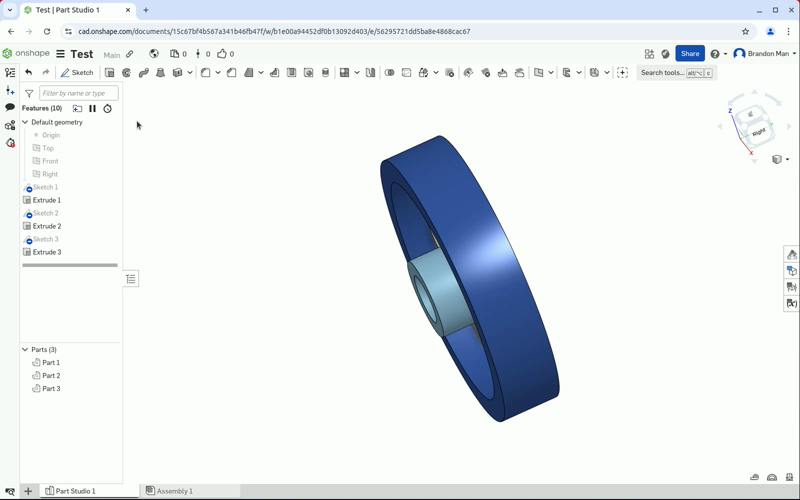
key(down, 2)
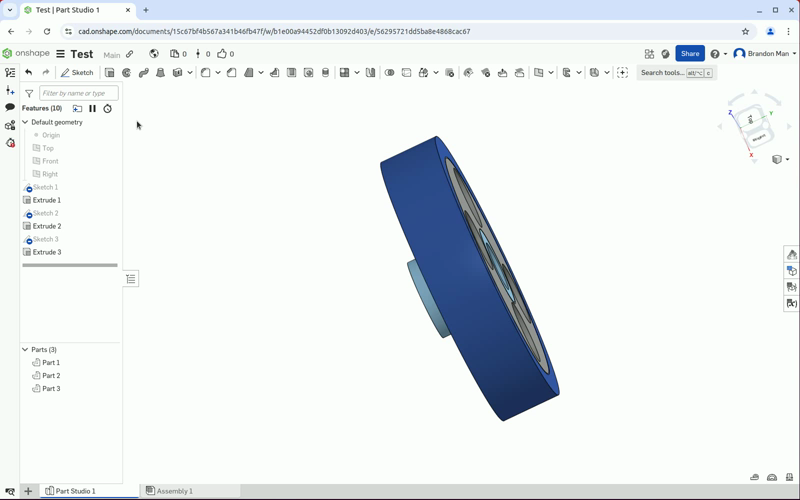
key(up, 2)
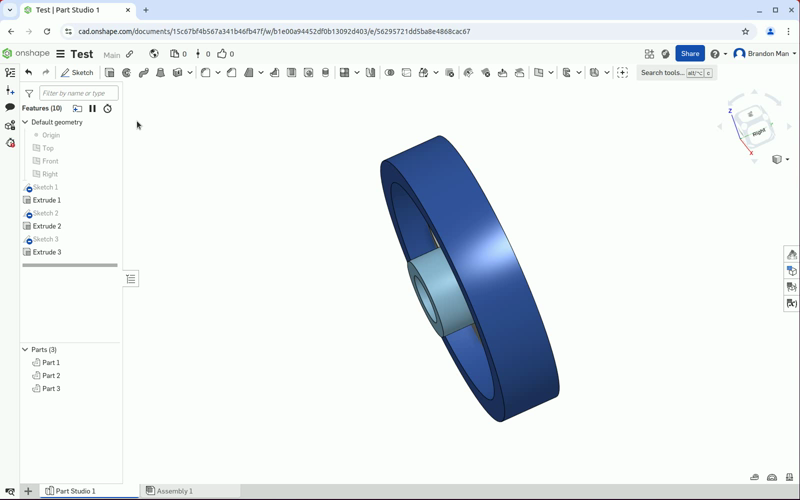
key(right, 2)
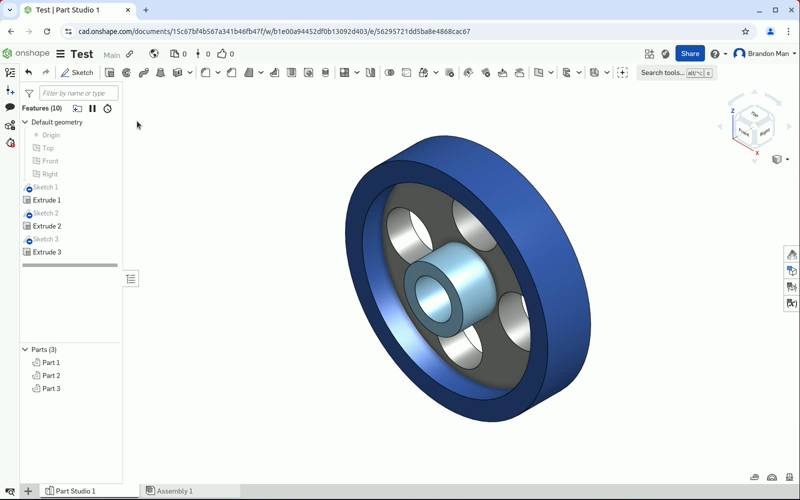
mouse_move(73, 189)
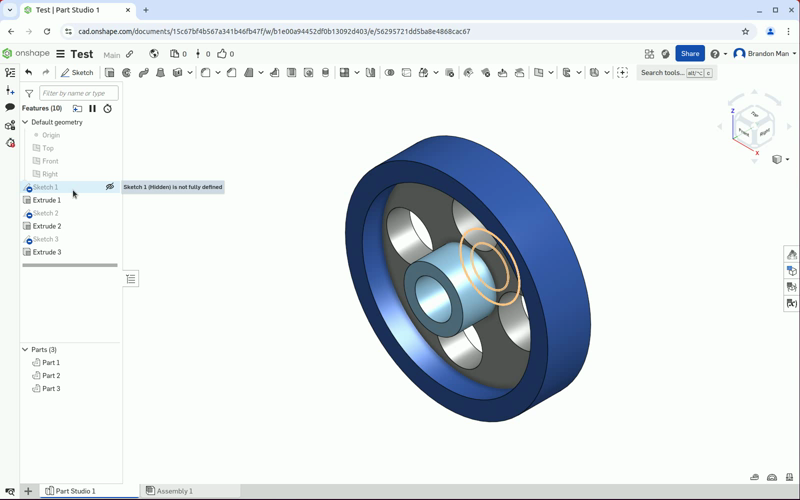
click(73, 189)